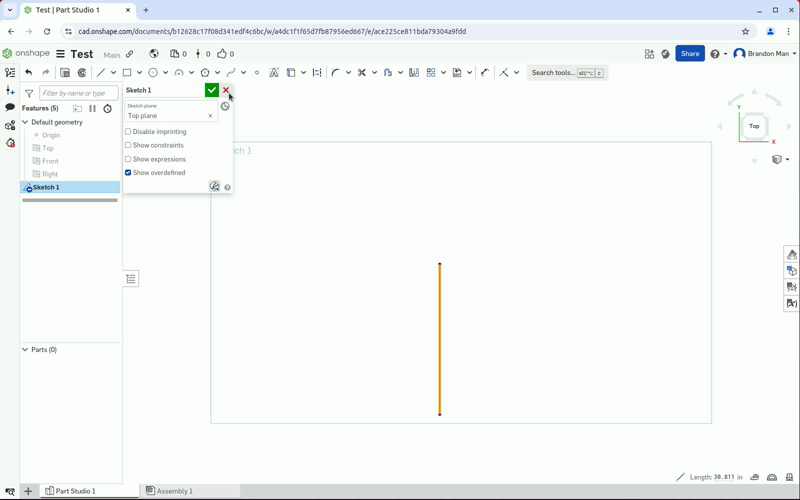
key(shift+h)
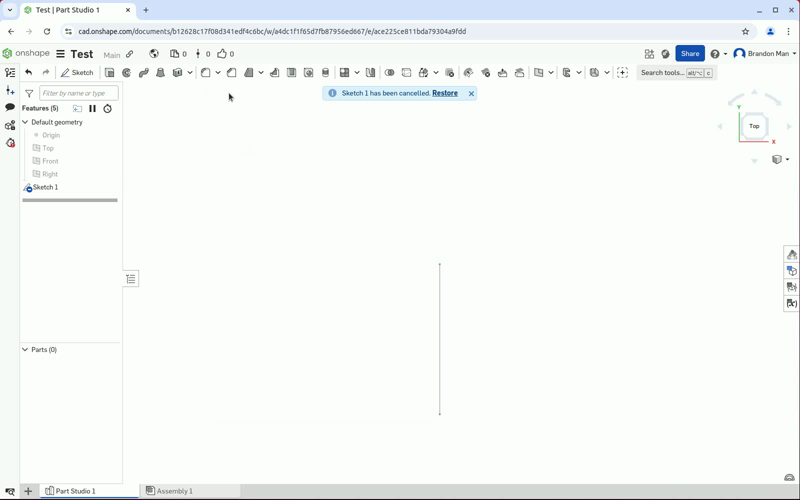
key(shift+s)
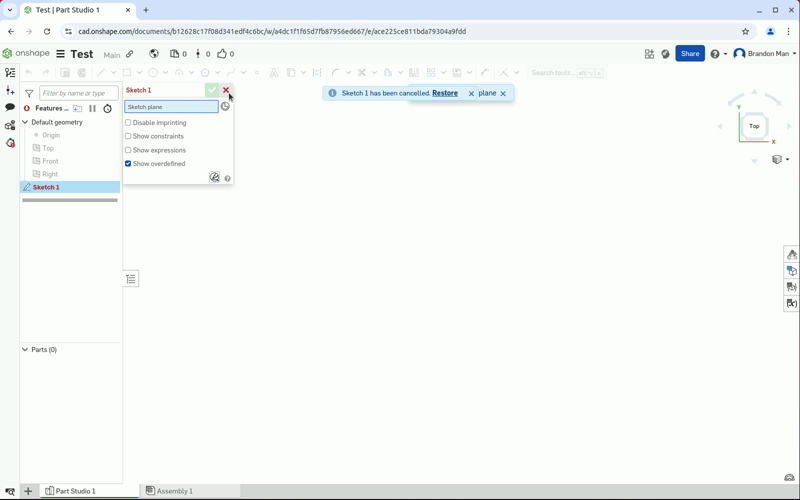
mouse_move(73, 150)
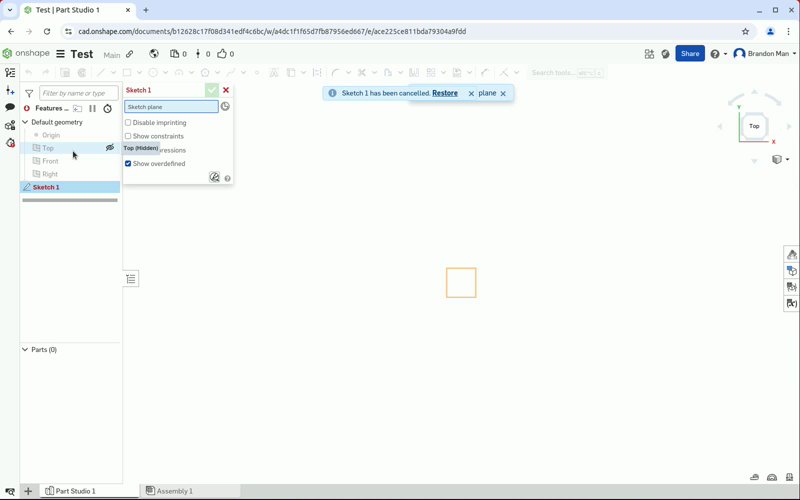
click(73, 150)
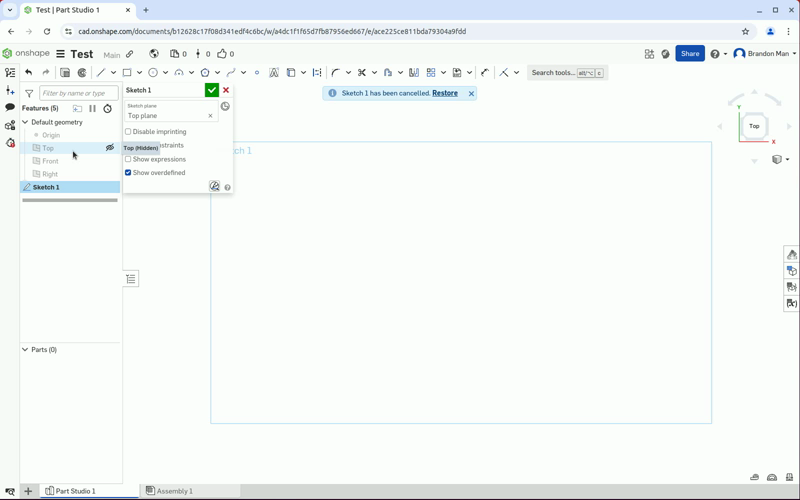
mouse_move(73, 352)
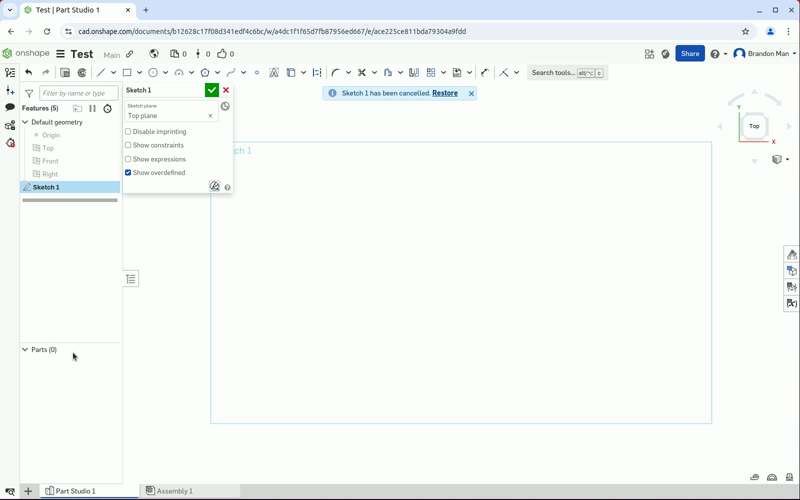
key(y)
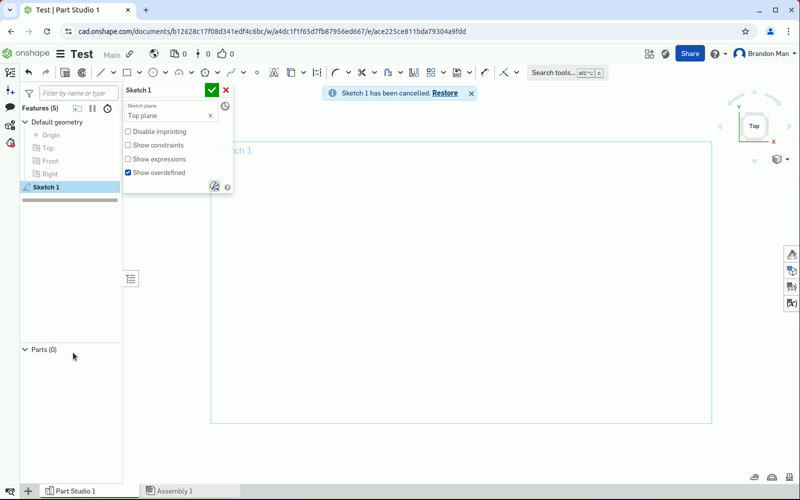
key(l)
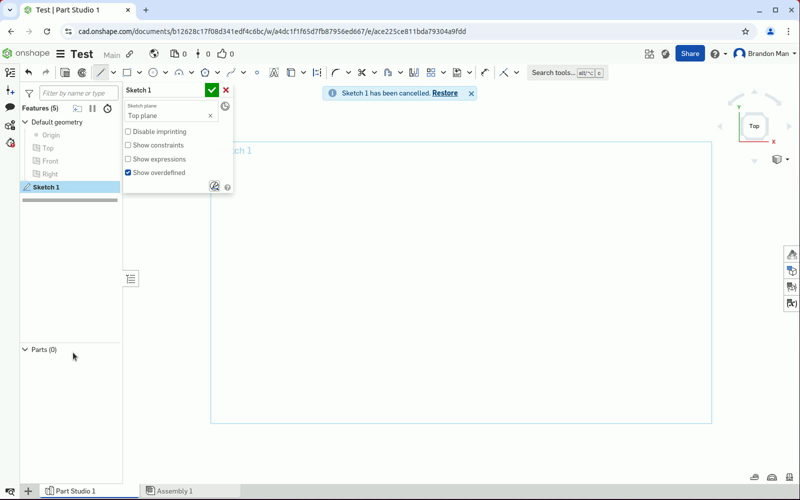
key_down(shift)
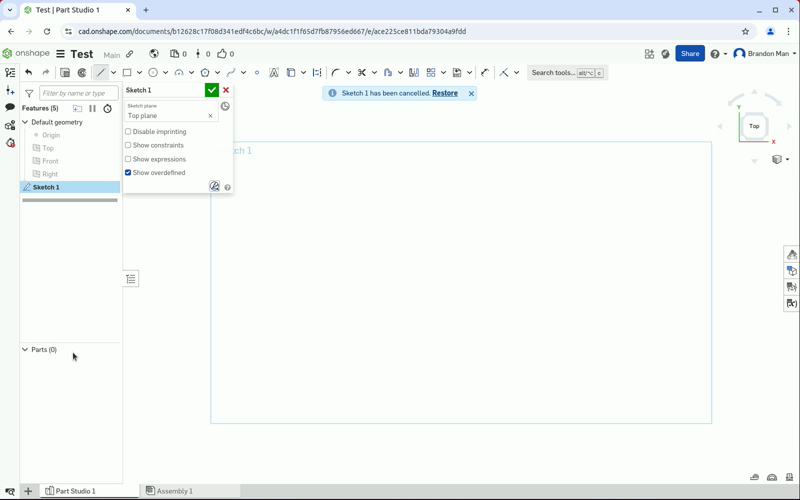
mouse_move(353, 395)
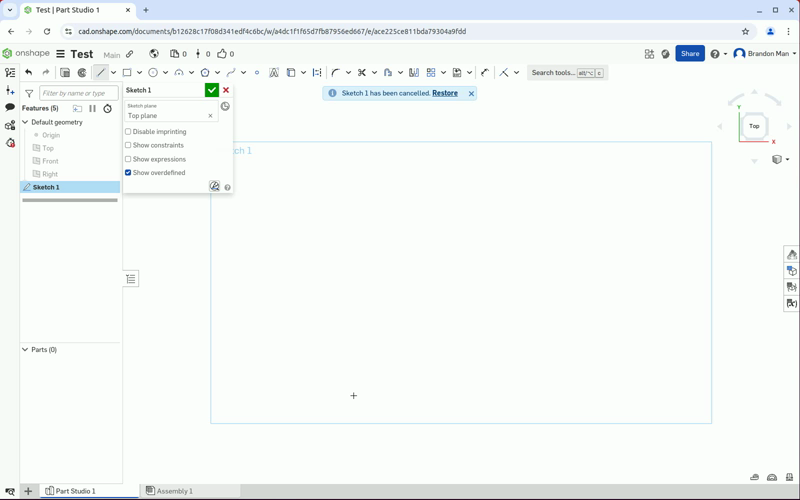
click(353, 395)
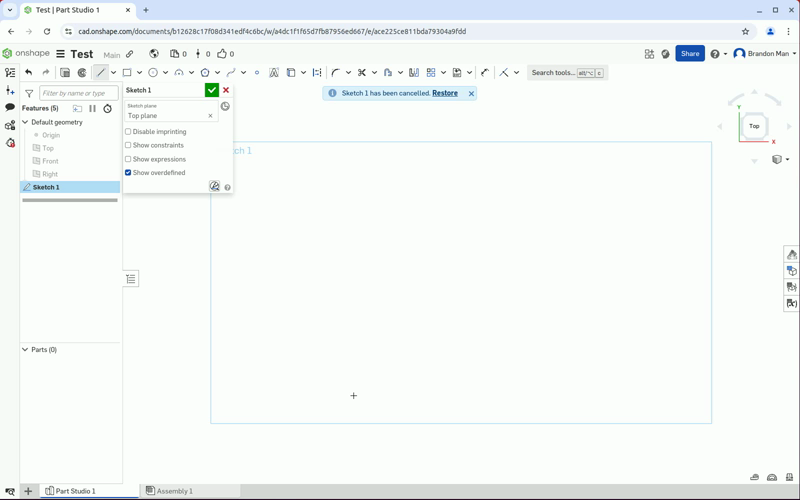
key_up(shift)
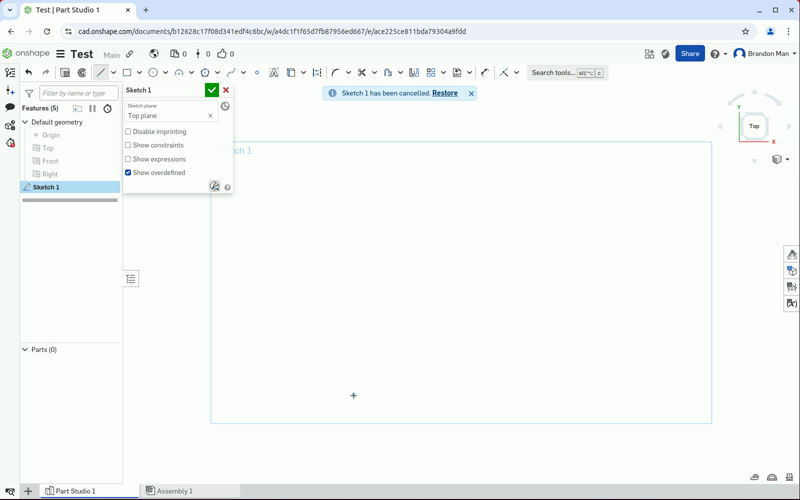
key_down(shift)
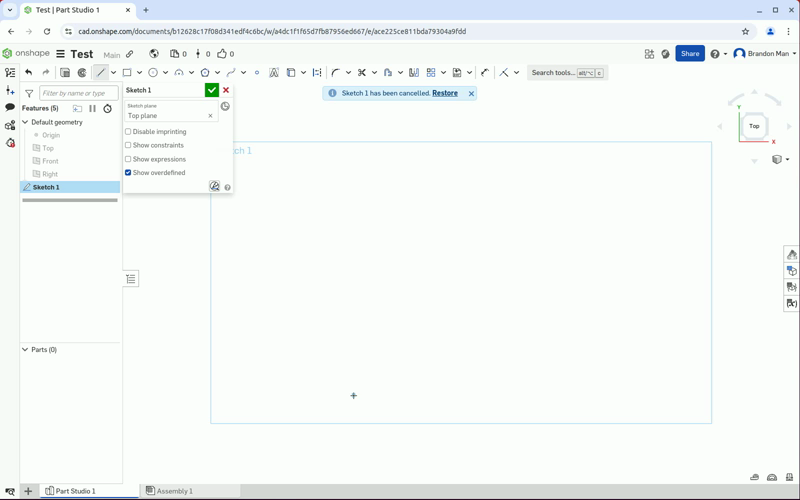
mouse_move(487, 395)
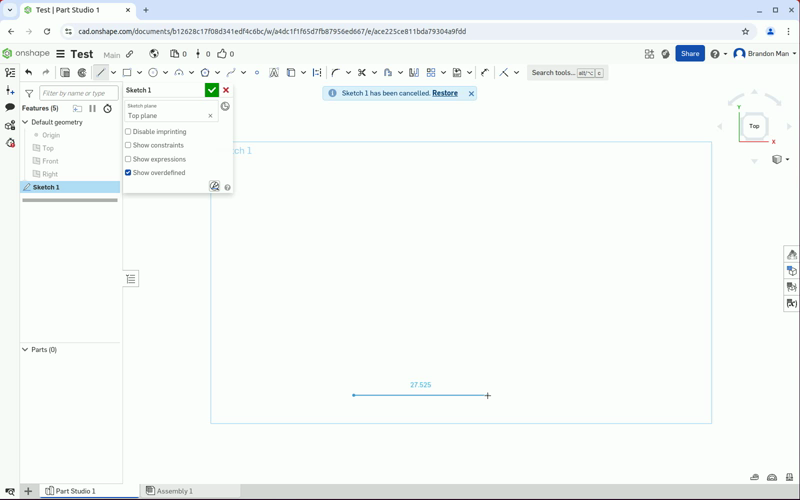
click(487, 395)
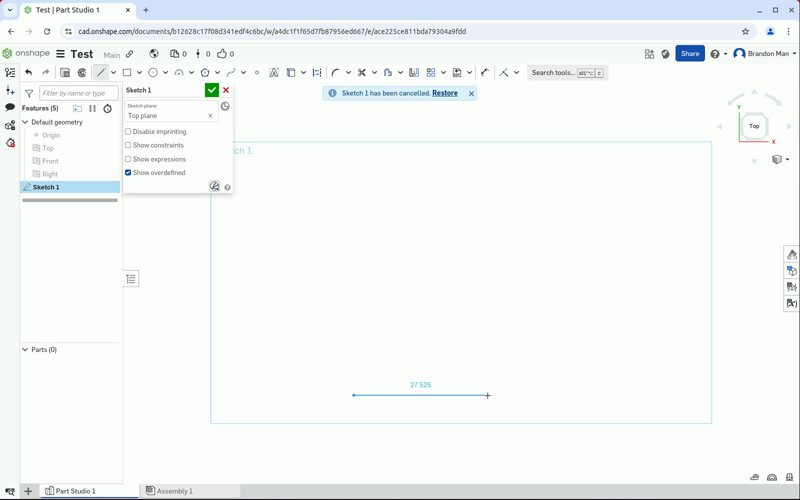
key_up(shift)
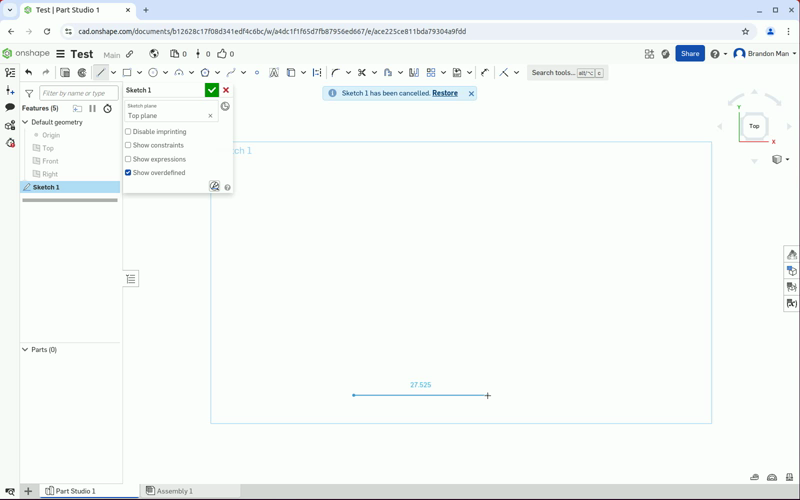
key_down(shift)
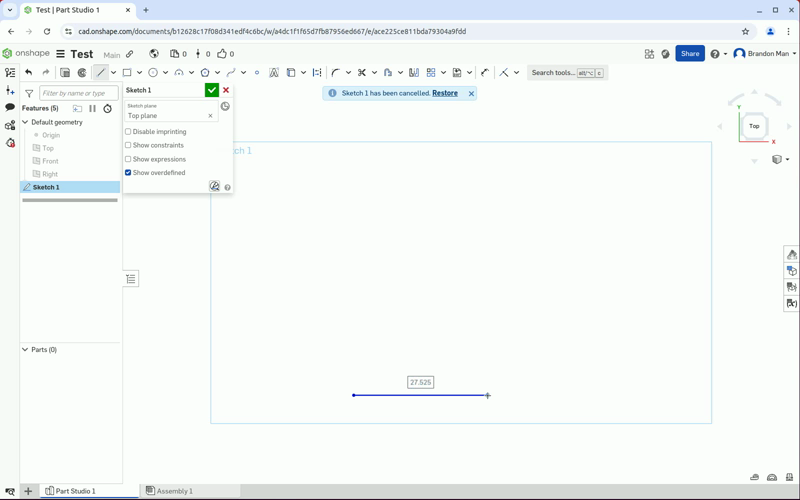
mouse_move(487, 285)
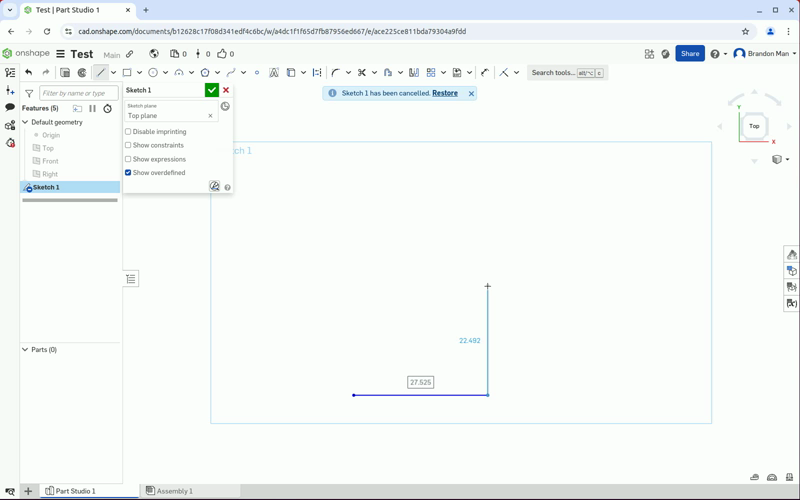
click(487, 285)
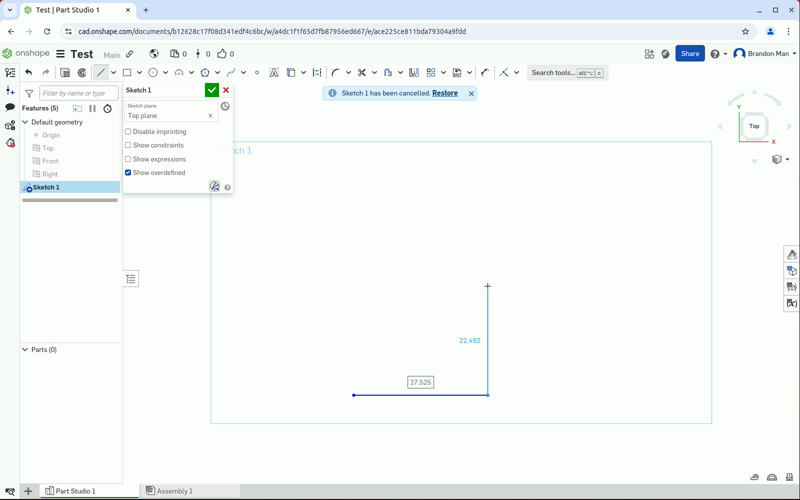
key_up(shift)
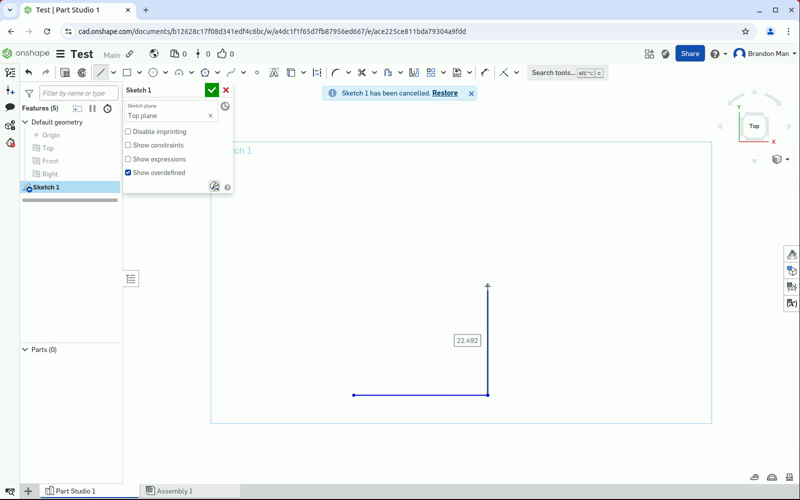
key_down(shift)
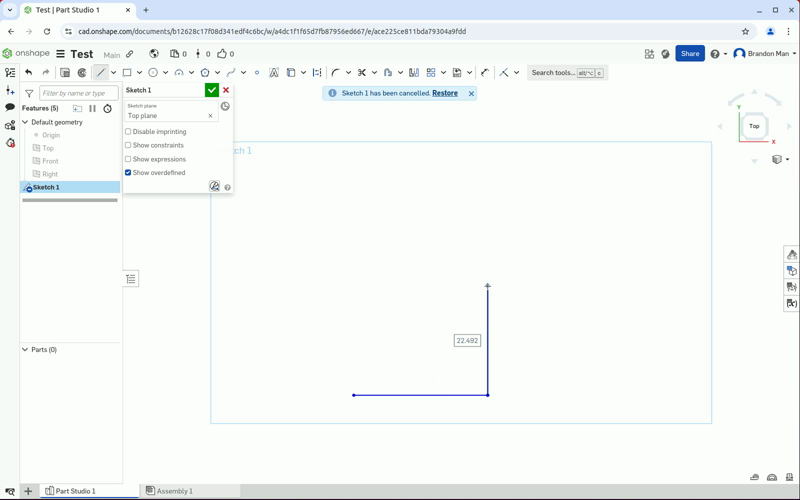
mouse_move(353, 285)
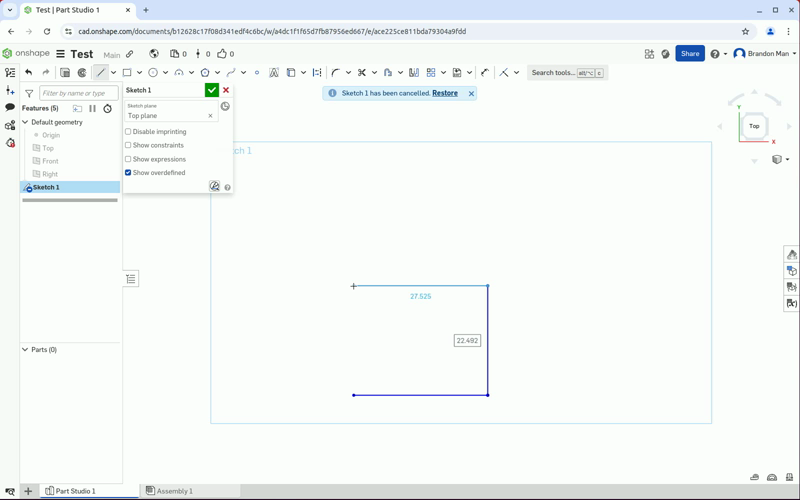
click(353, 285)
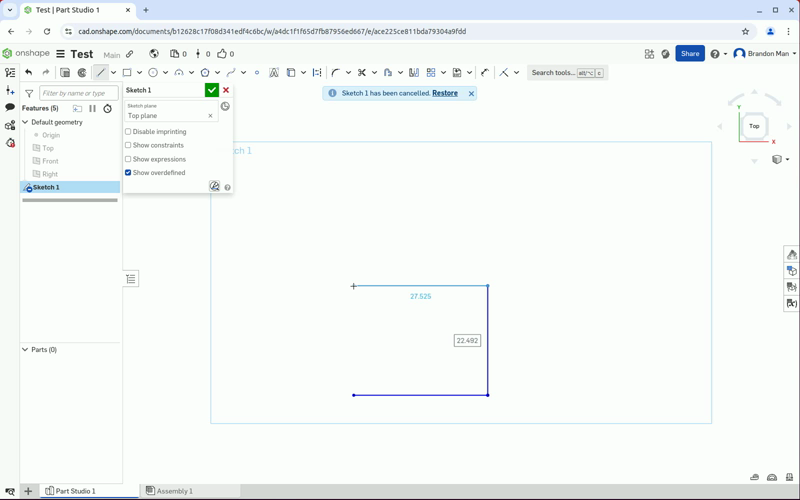
key_up(shift)
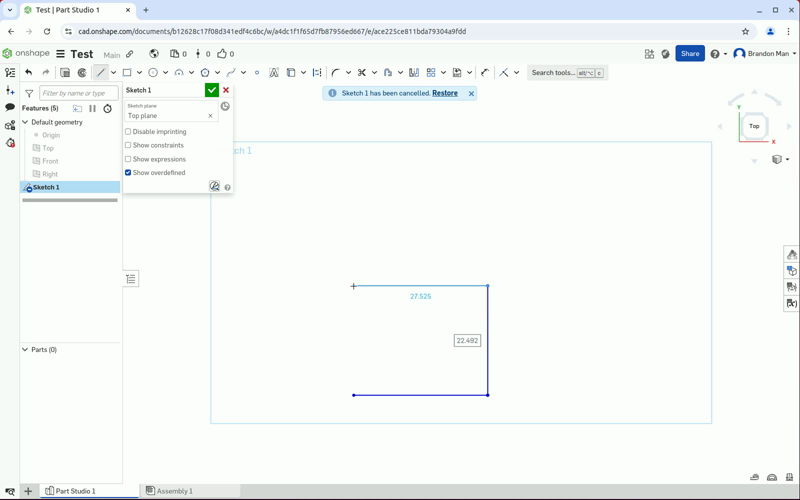
key_down(shift)
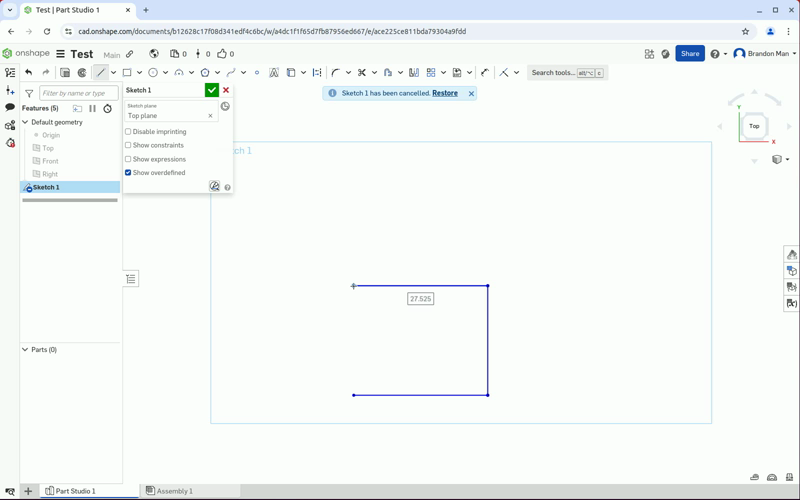
mouse_move(353, 395)
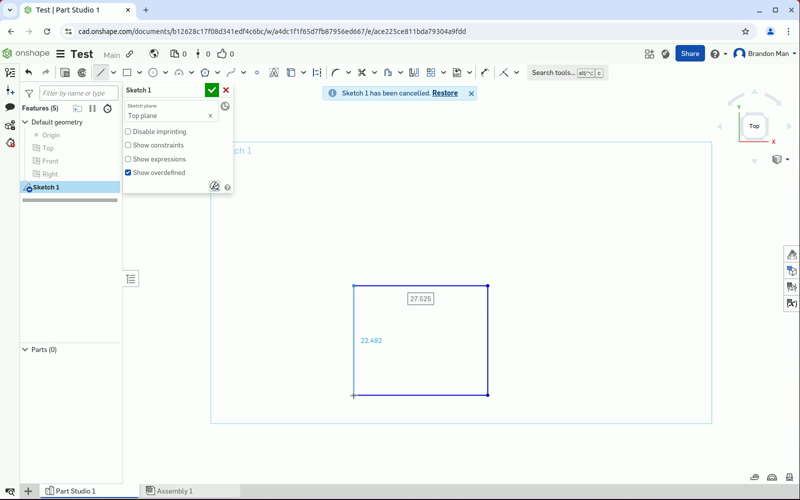
key_up(shift)
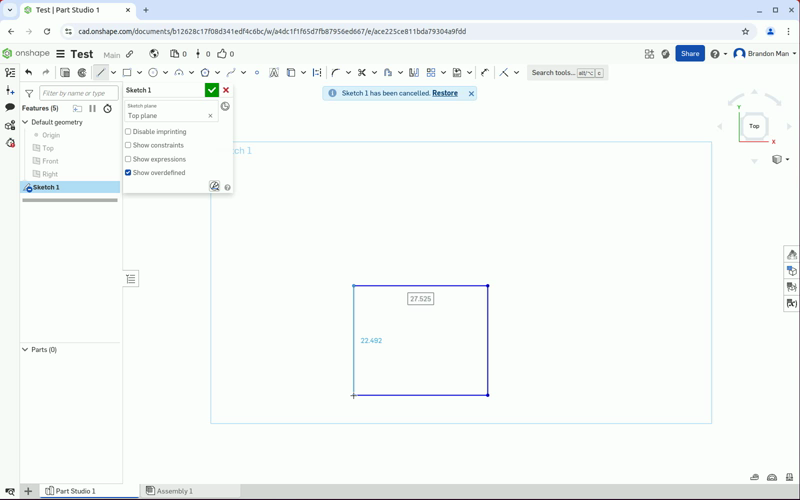
click(353, 395)
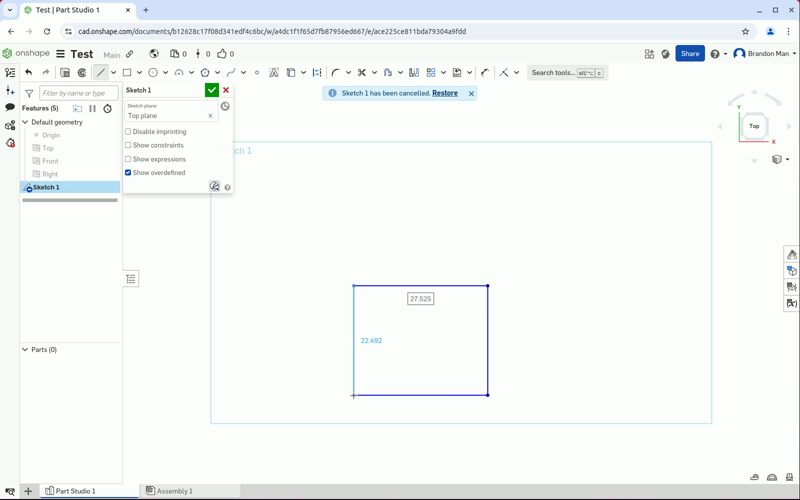
key(esc)
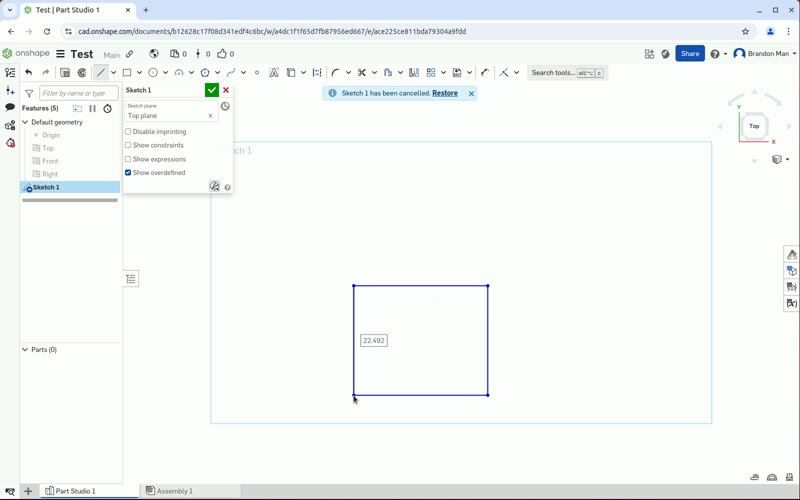
key(l)
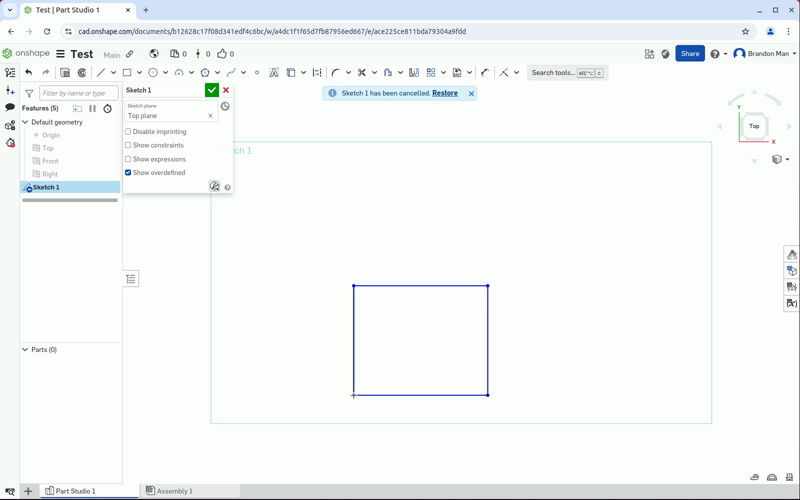
key_down(shift)
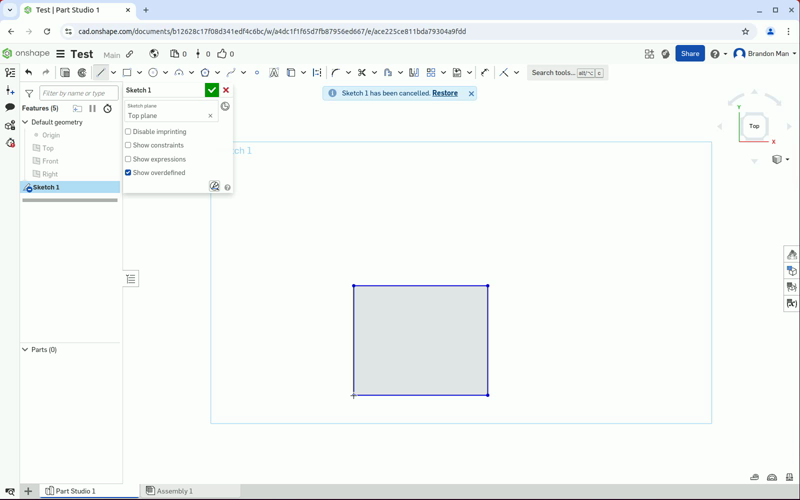
mouse_move(358, 391)
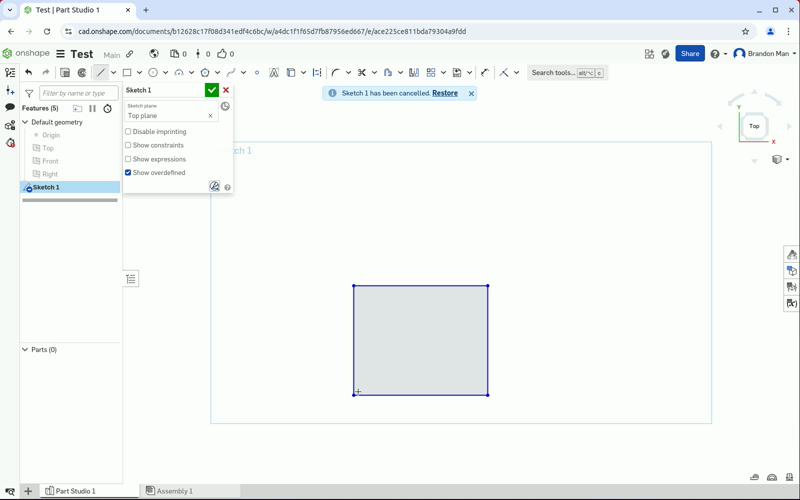
click(358, 391)
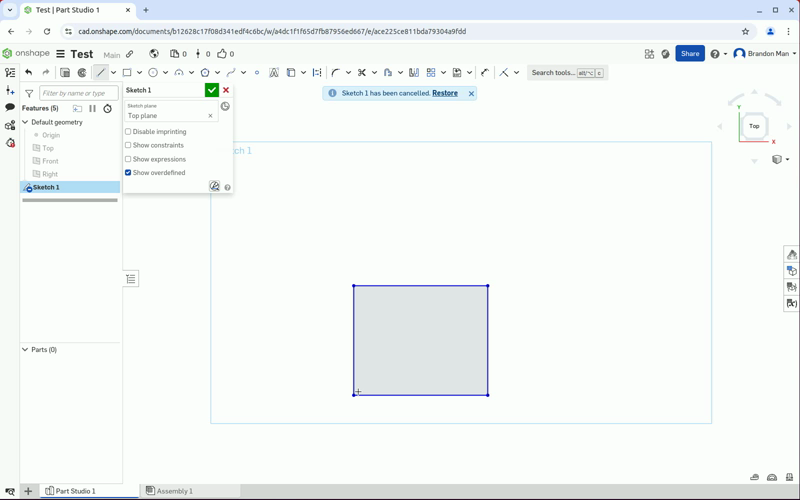
key_up(shift)
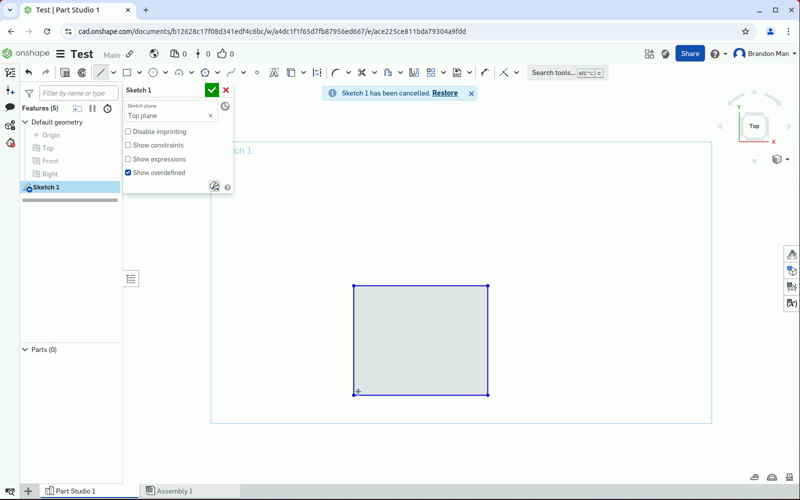
key_down(shift)
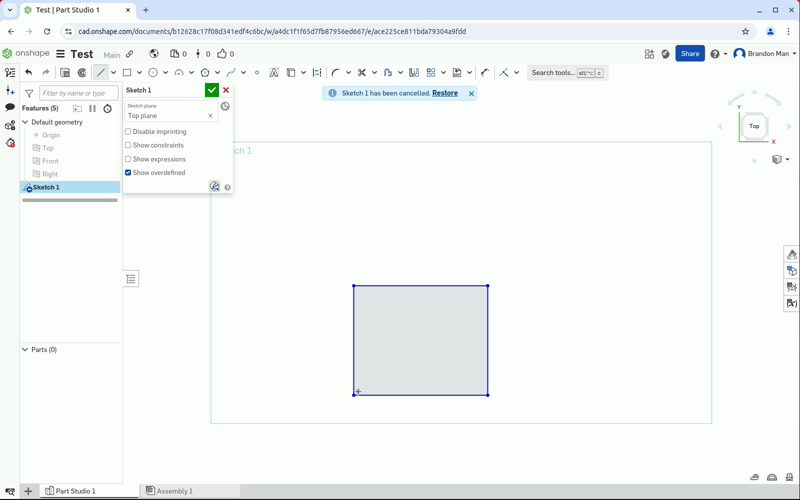
mouse_move(483, 391)
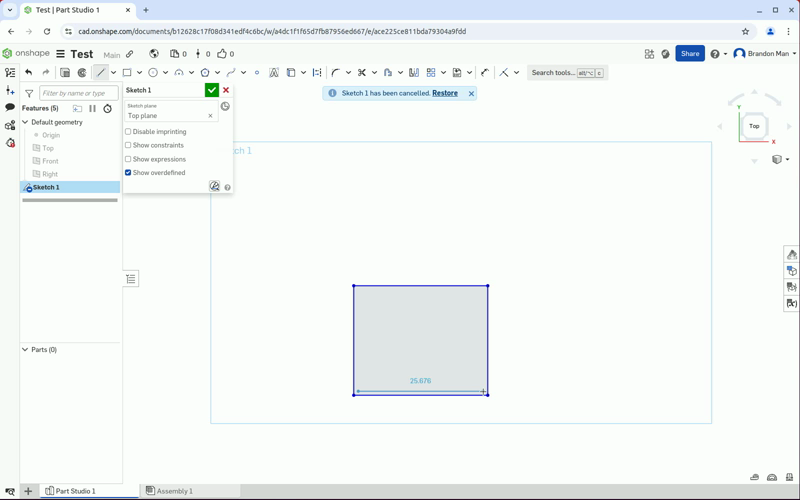
click(483, 391)
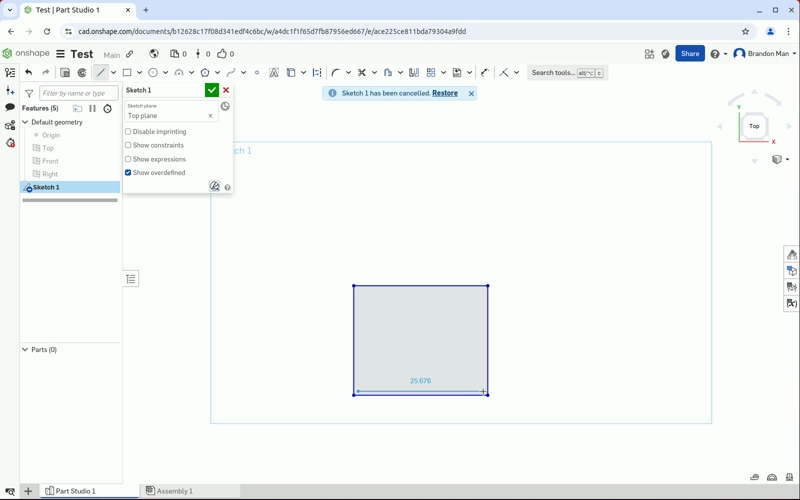
key_up(shift)
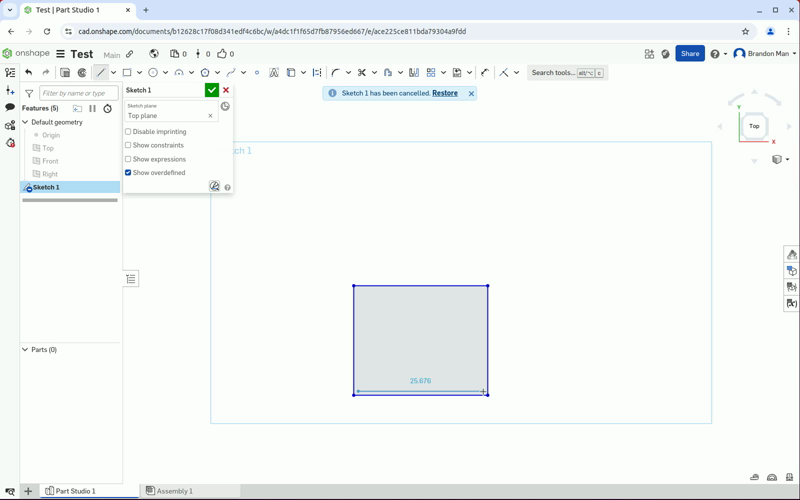
key_down(shift)
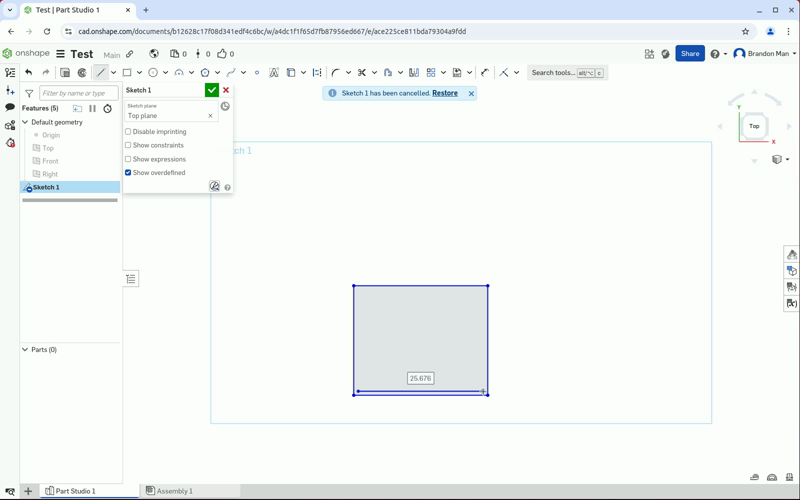
mouse_move(483, 290)
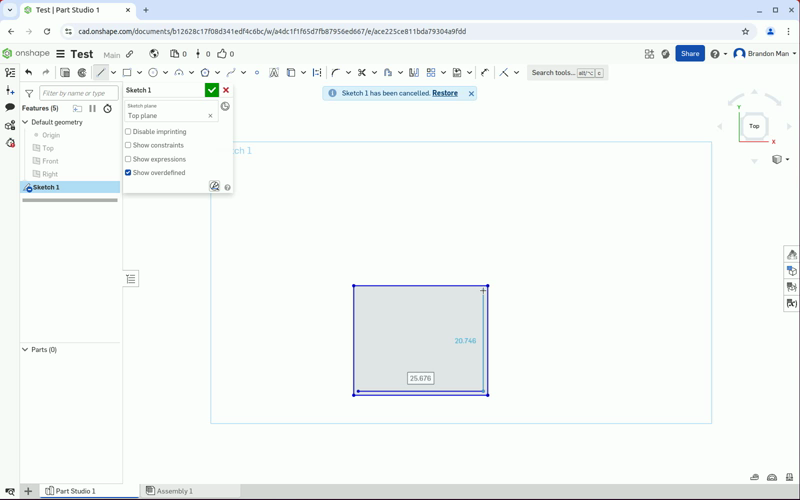
click(483, 290)
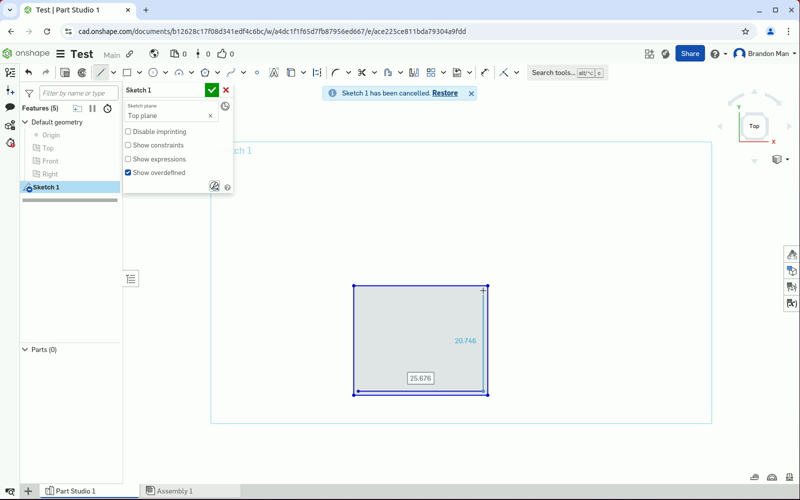
key_up(shift)
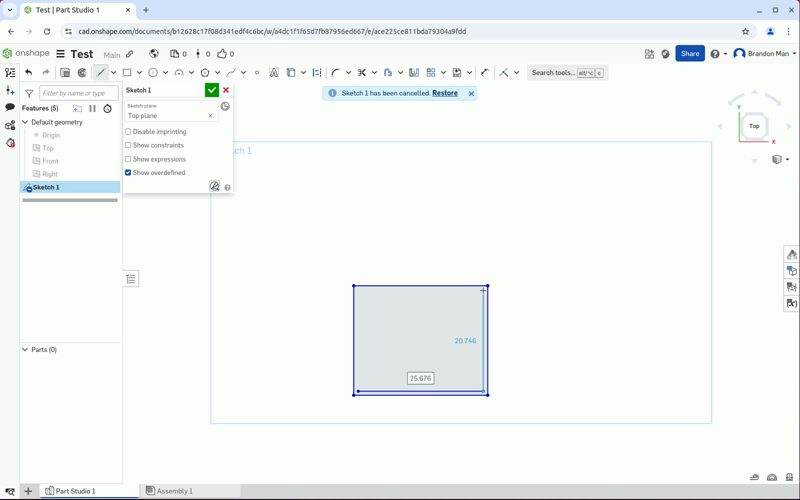
key_down(shift)
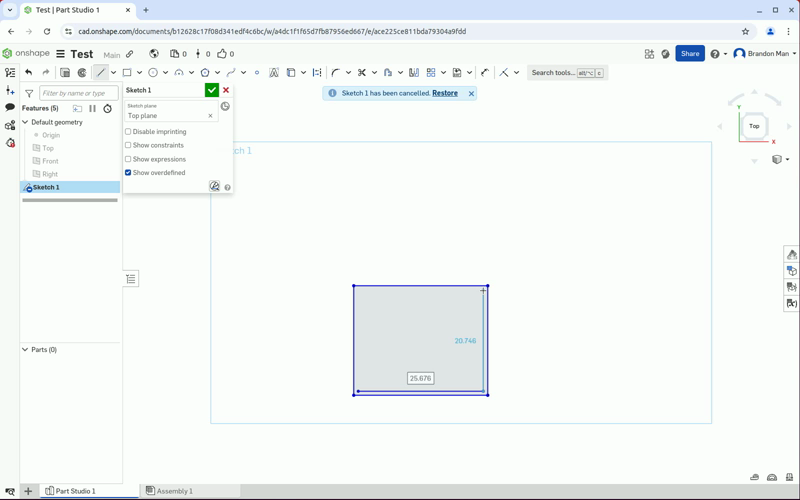
mouse_move(358, 290)
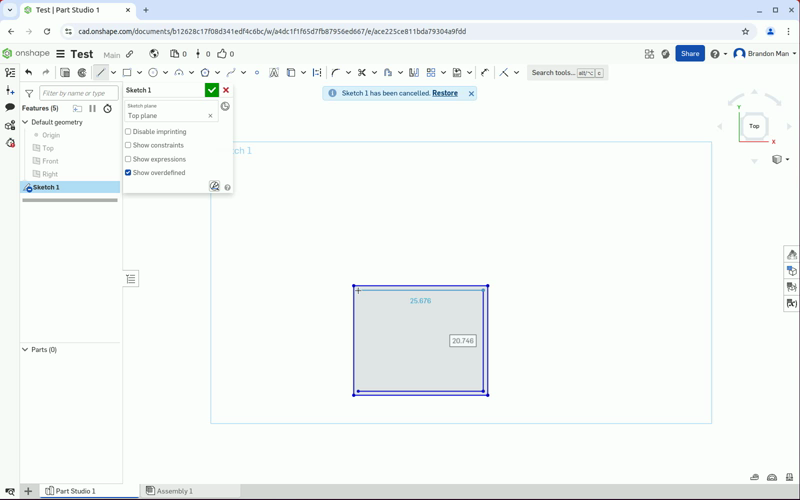
click(358, 290)
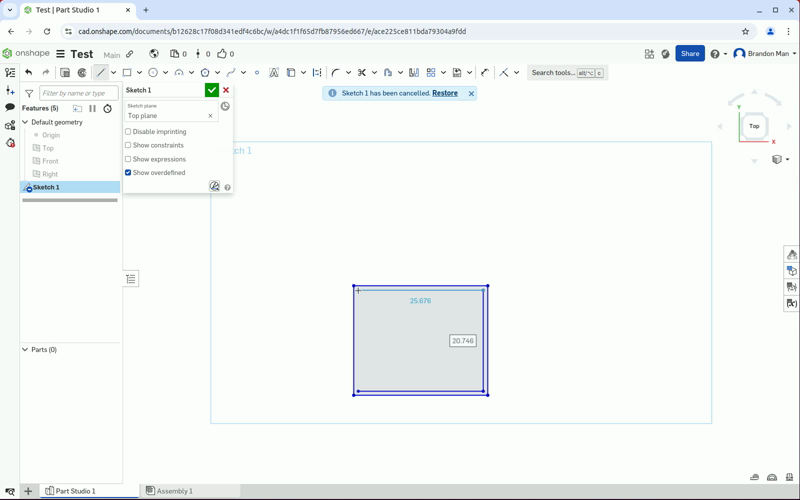
key_up(shift)
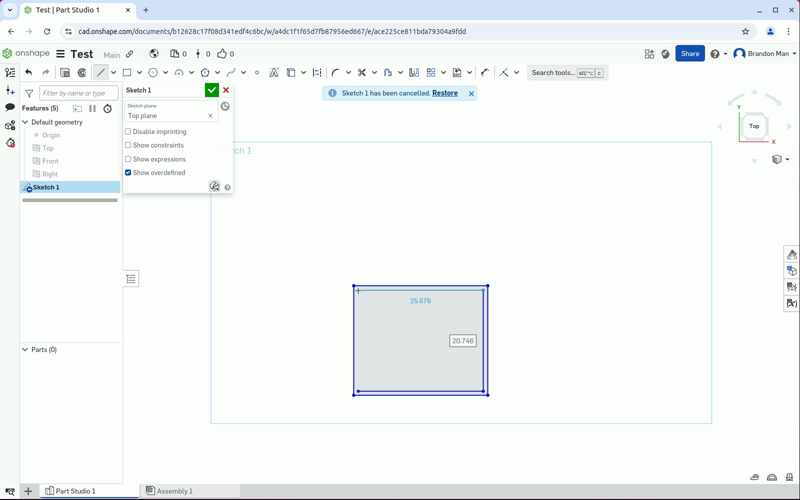
key_down(shift)
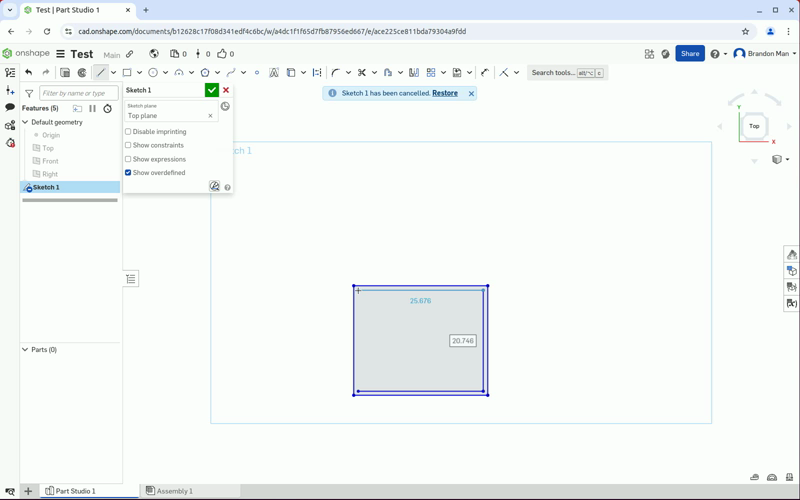
mouse_move(358, 391)
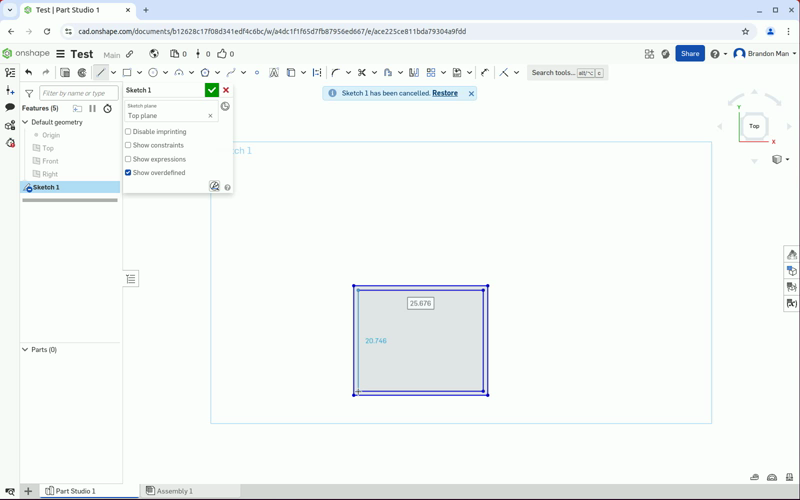
key_up(shift)
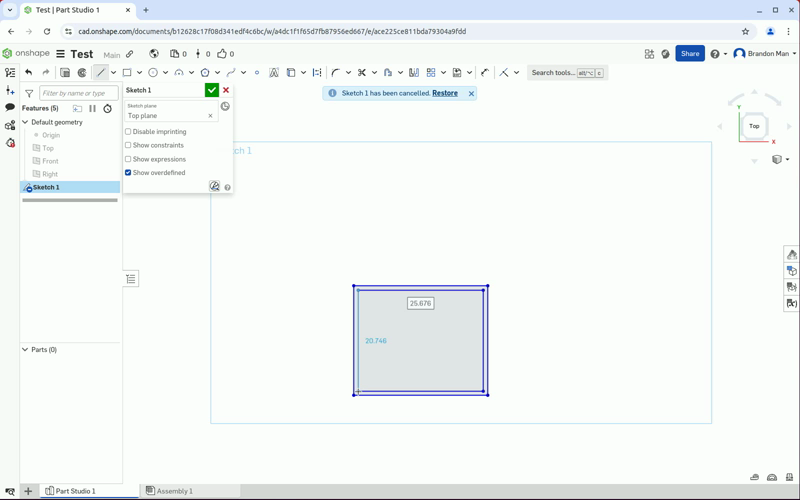
click(358, 391)
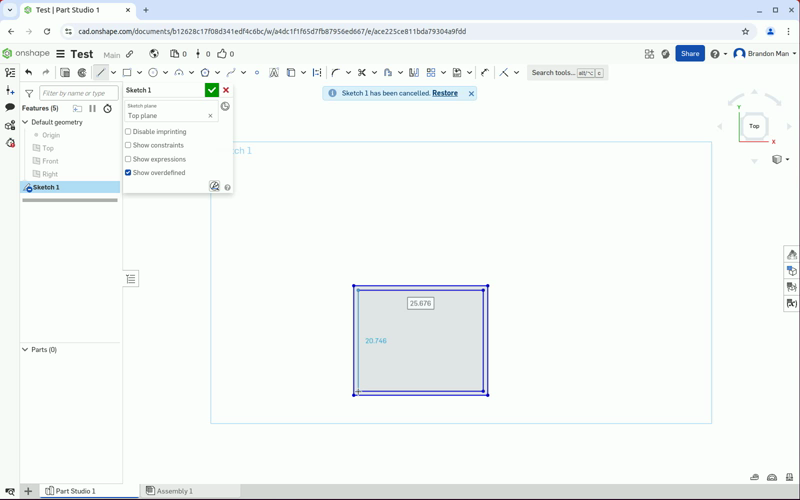
key(esc)
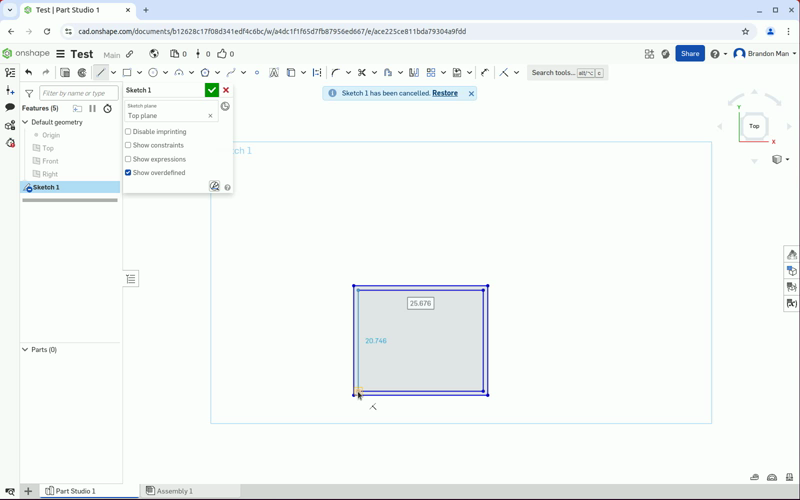
mouse_move(484, 383)
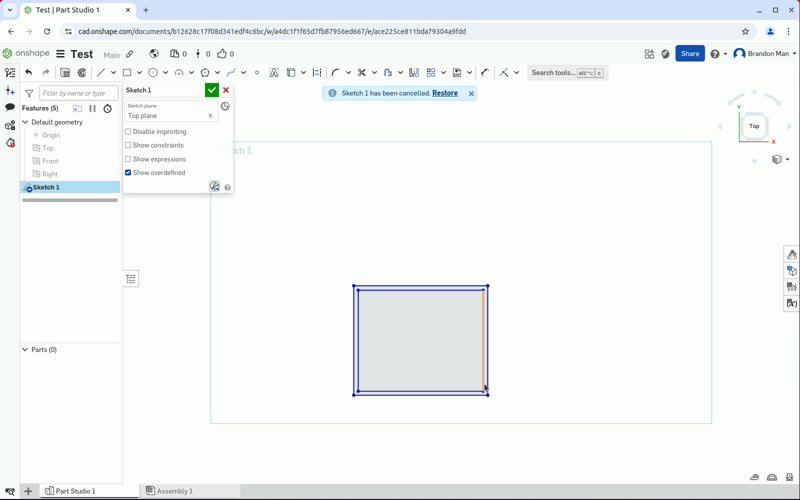
click(484, 383)
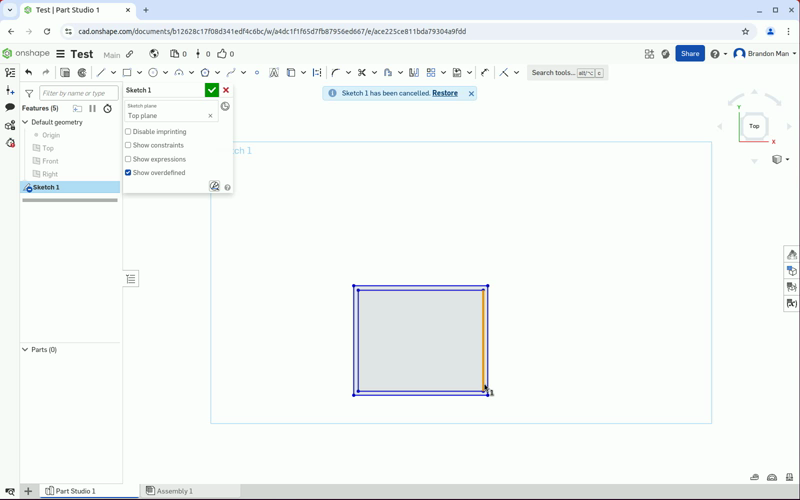
mouse_move(73, 352)
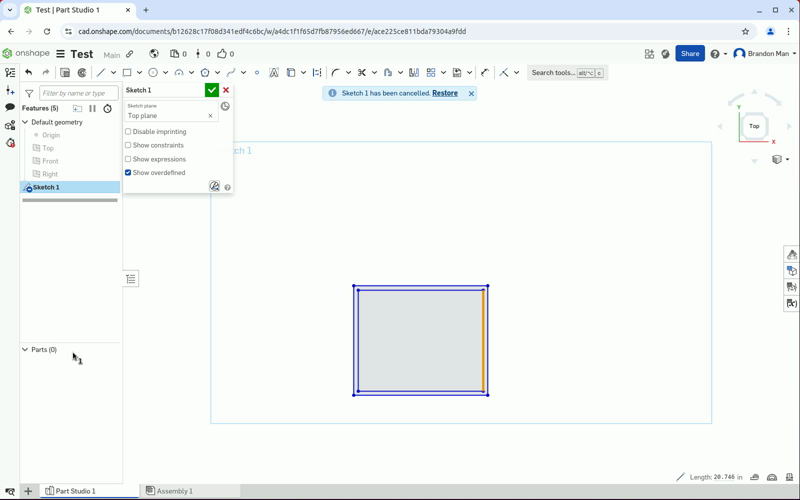
key(shift+y)
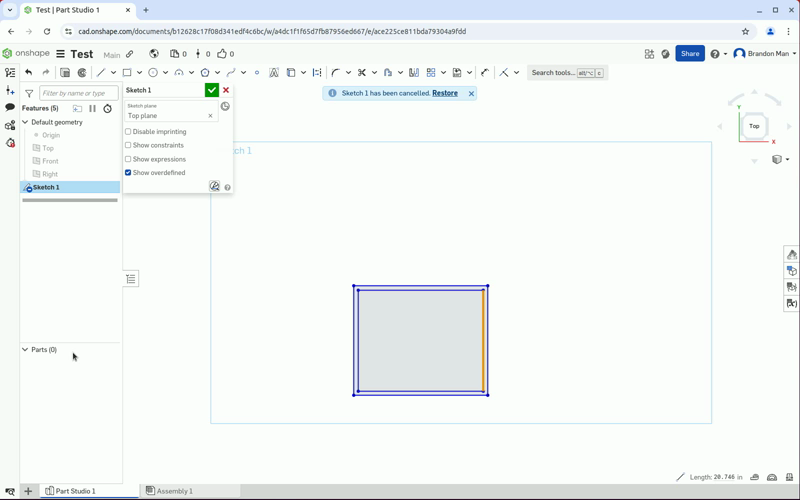
key(shift+e)
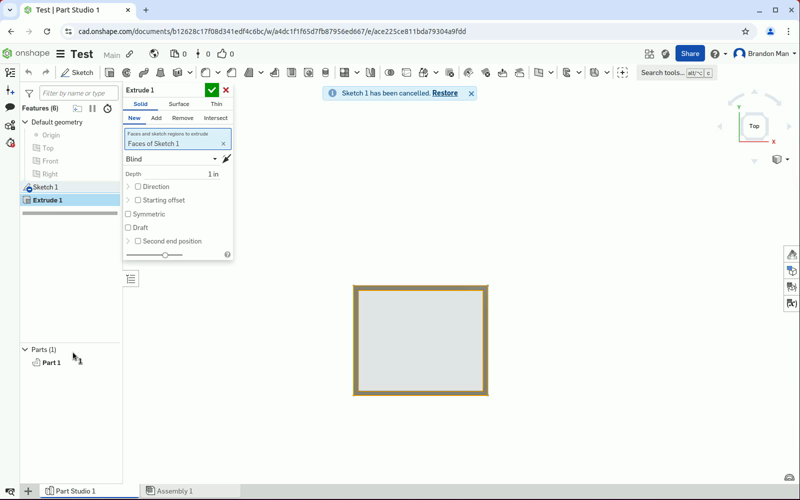
mouse_move(143, 106)
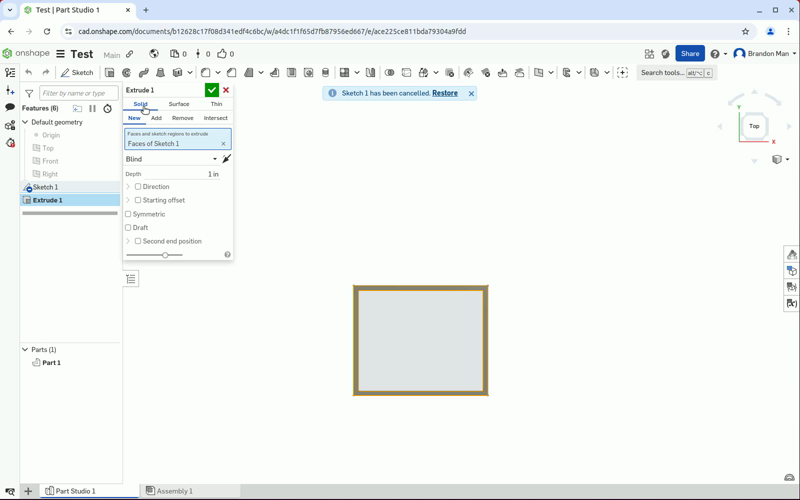
click(143, 106)
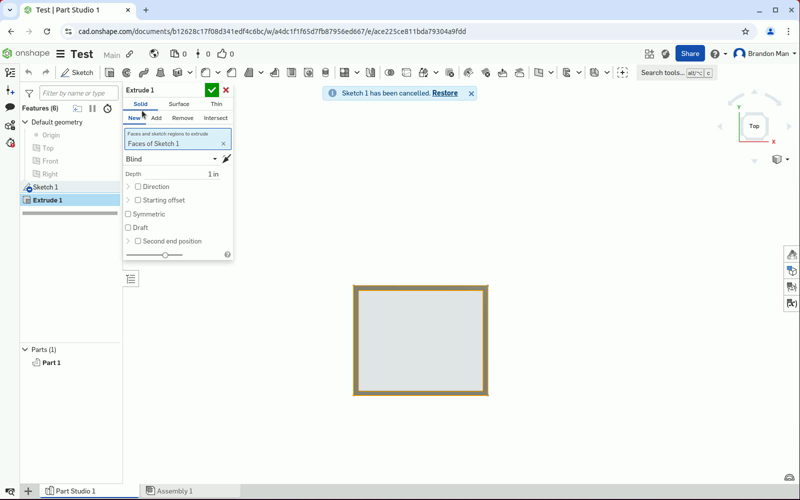
mouse_move(137, 120)
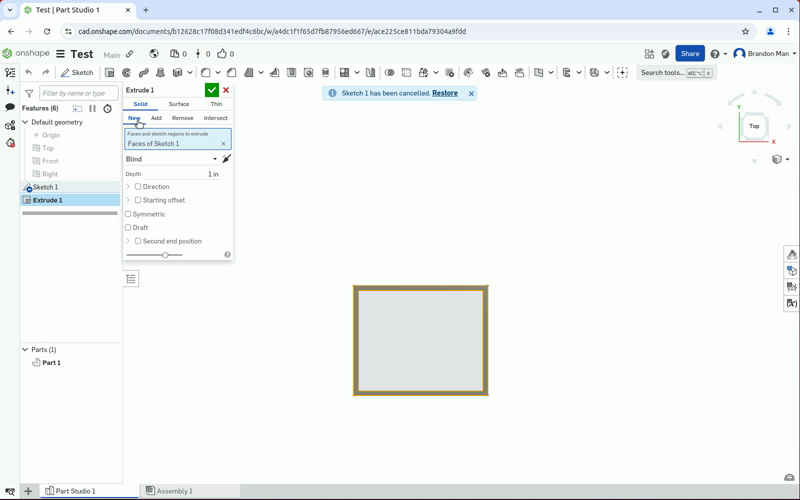
click(137, 120)
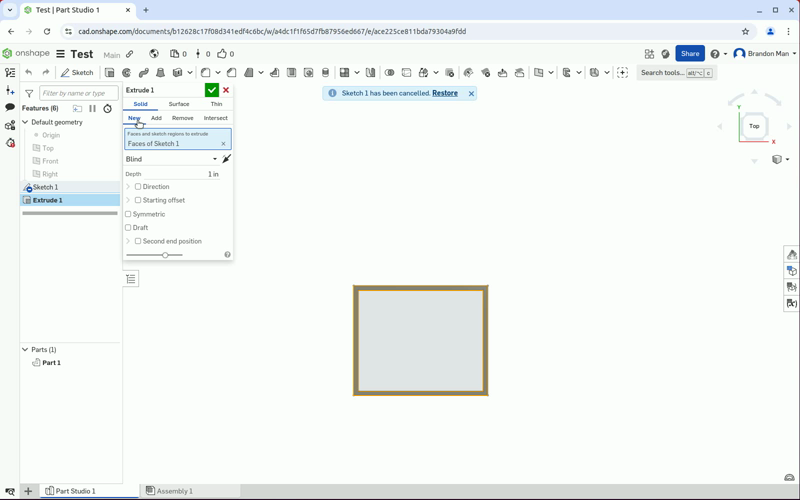
key(tab, 4)
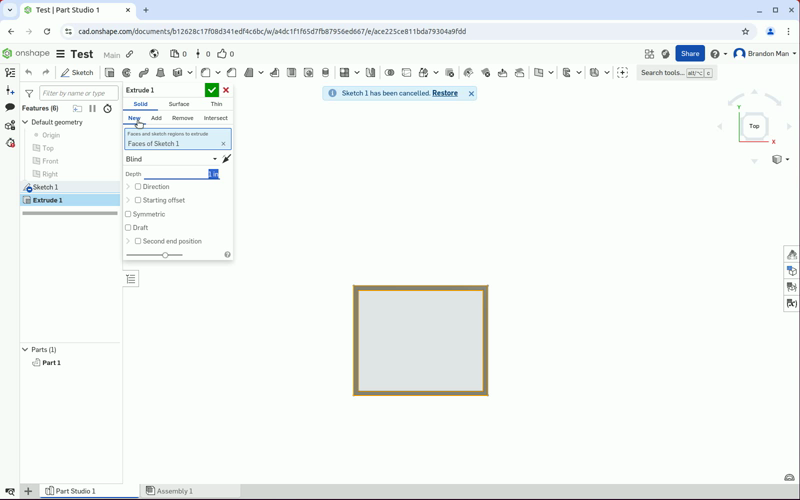
text(0.722)
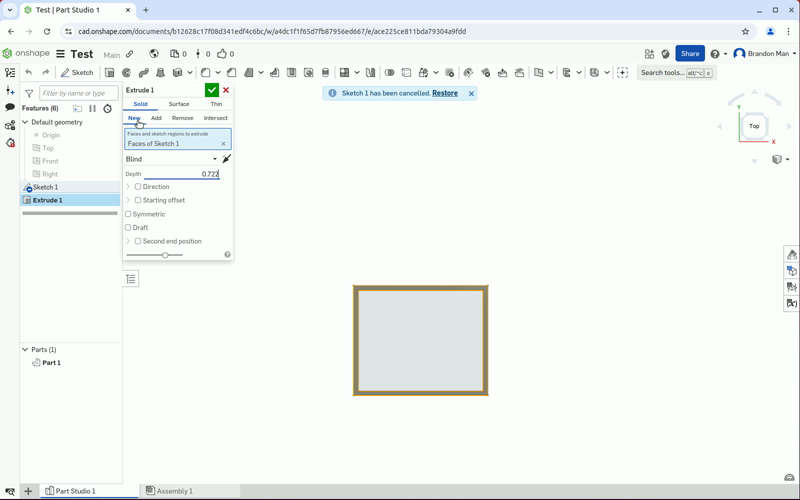
key(enter)
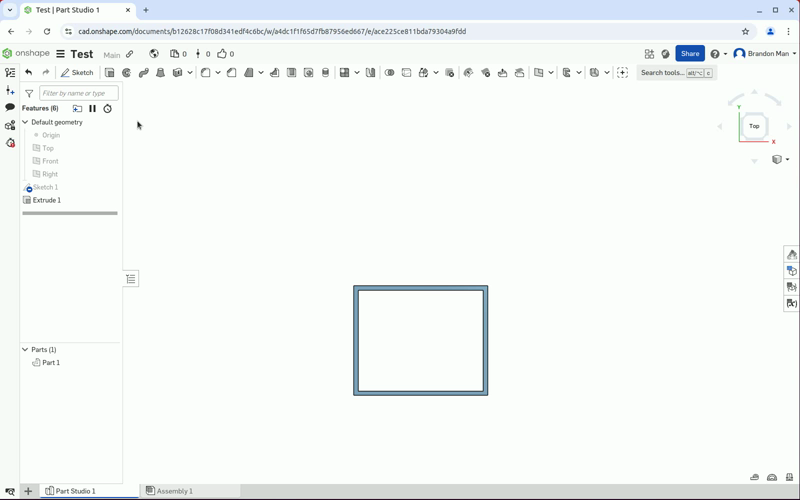
key(shift+h)
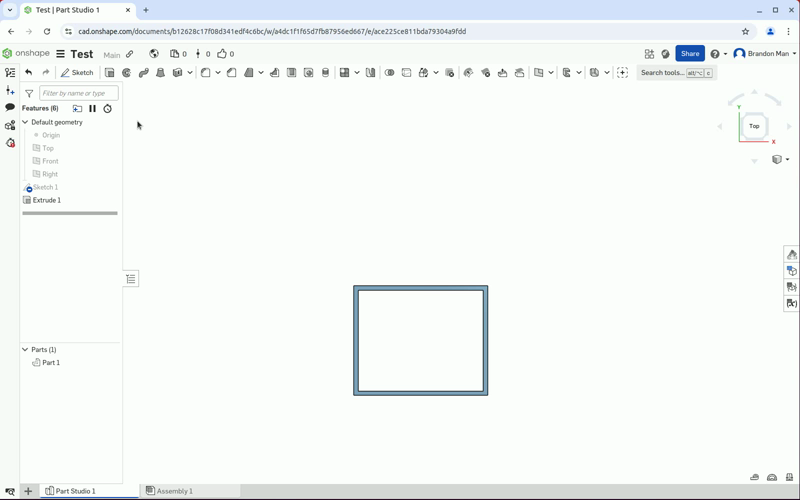
key(shift+h)
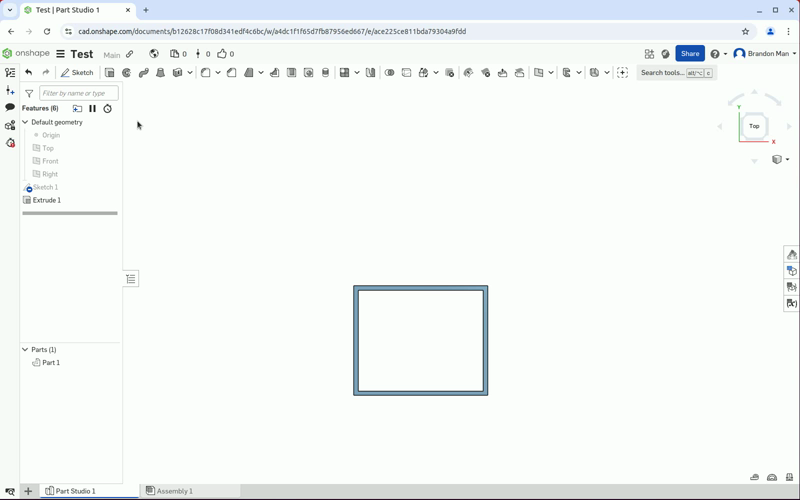
mouse_move(73, 189)
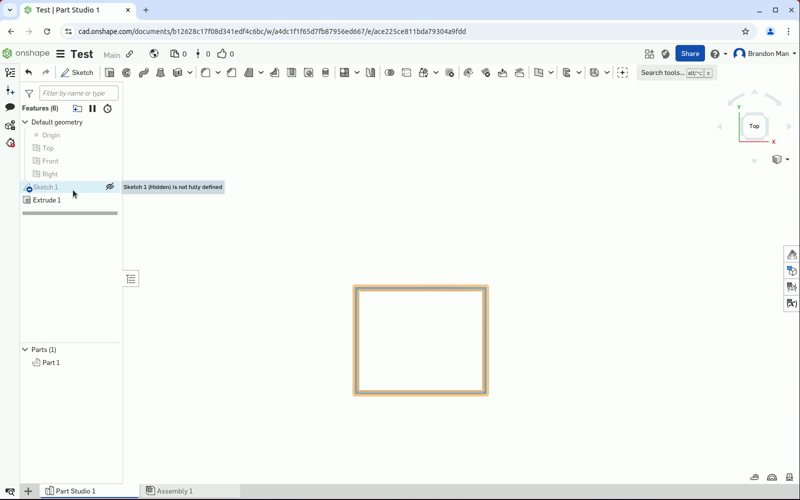
click(73, 189)
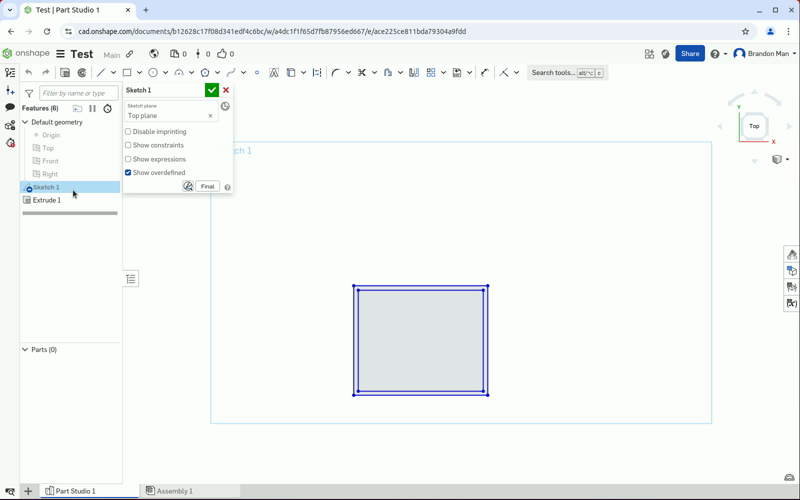
mouse_move(229, 92)
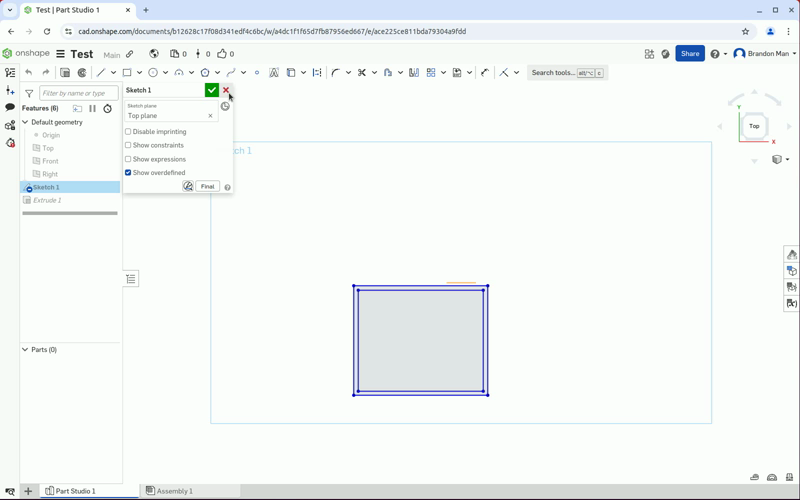
click(229, 92)
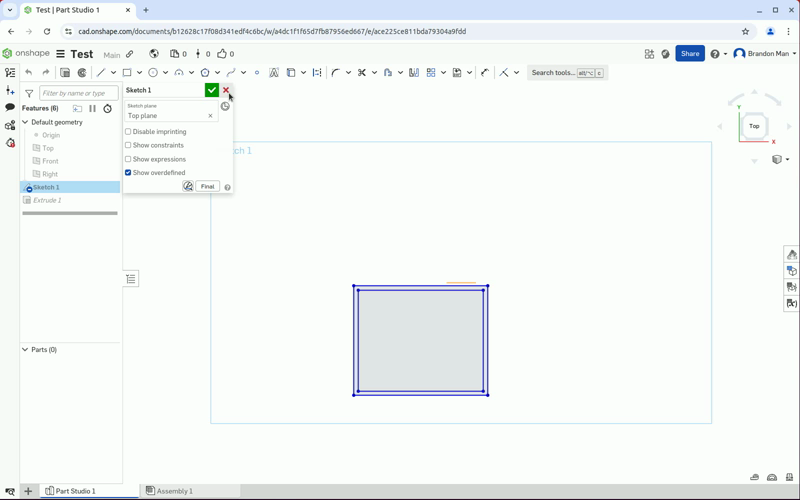
key(shift+s)
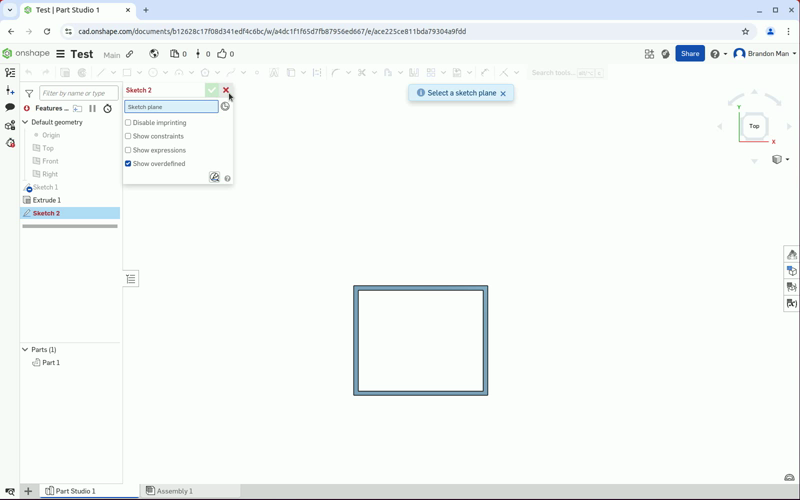
mouse_move(73, 150)
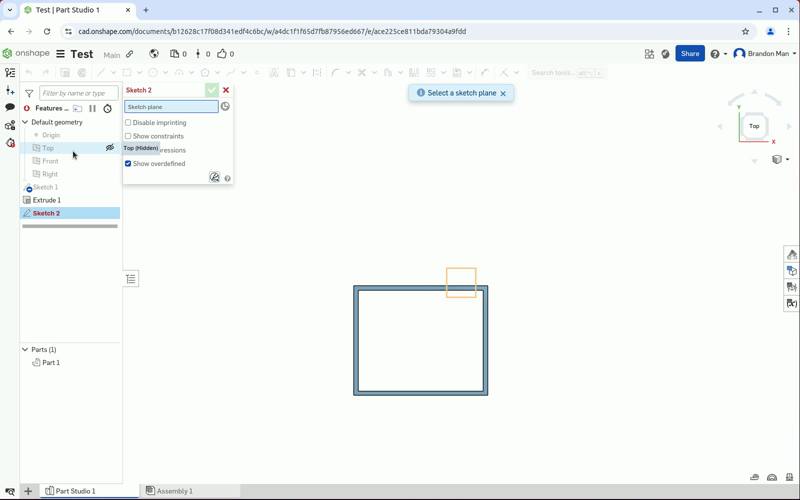
click(73, 150)
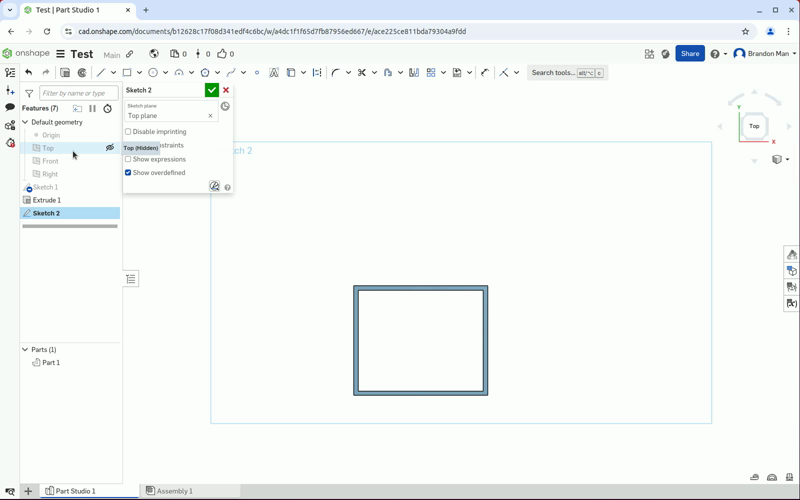
mouse_move(73, 352)
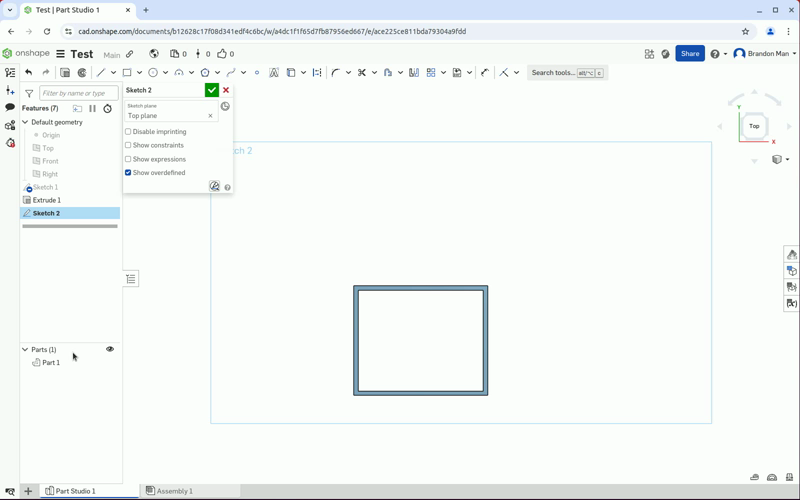
key(y)
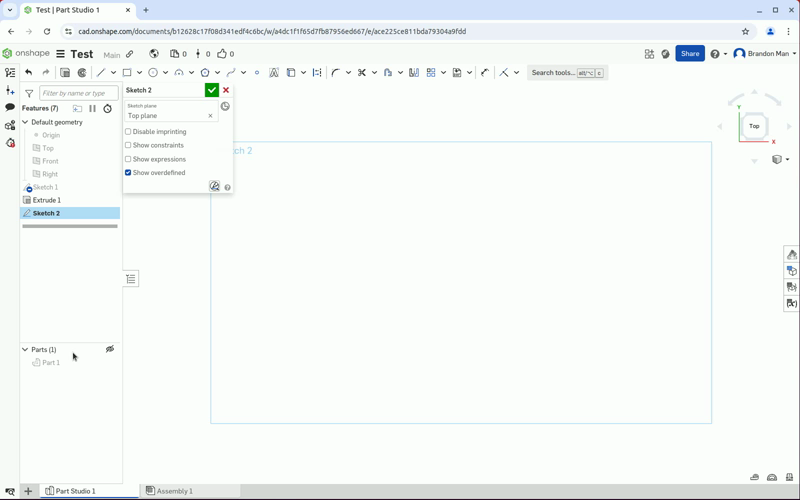
key(l)
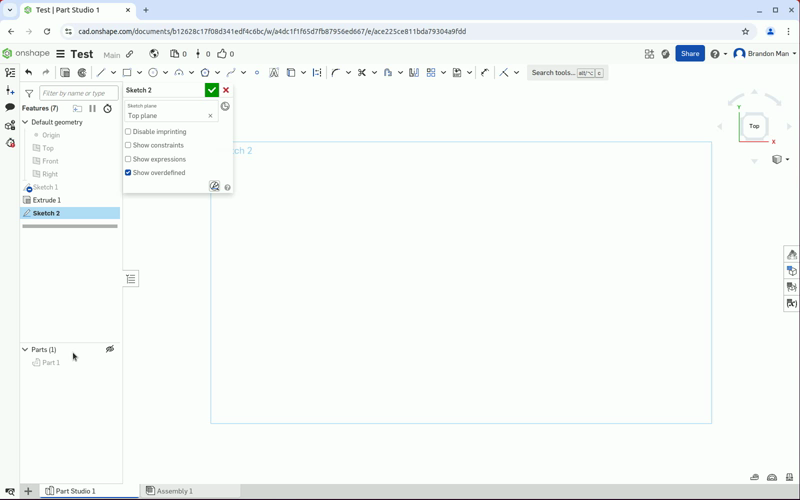
key_down(shift)
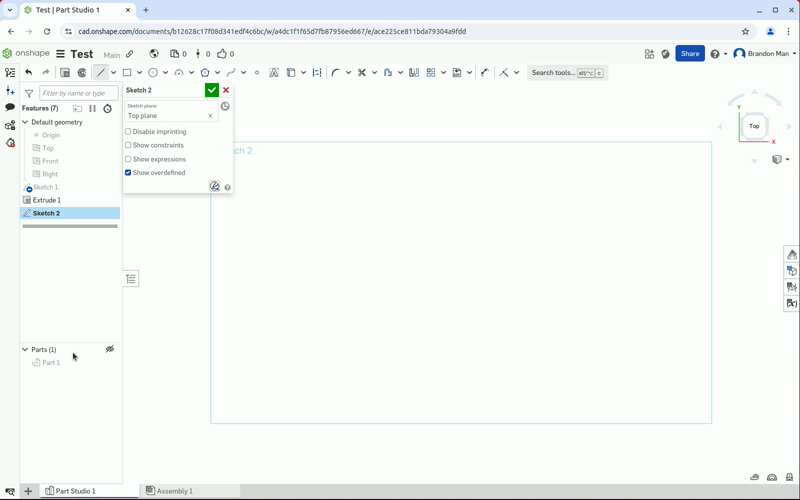
mouse_move(358, 391)
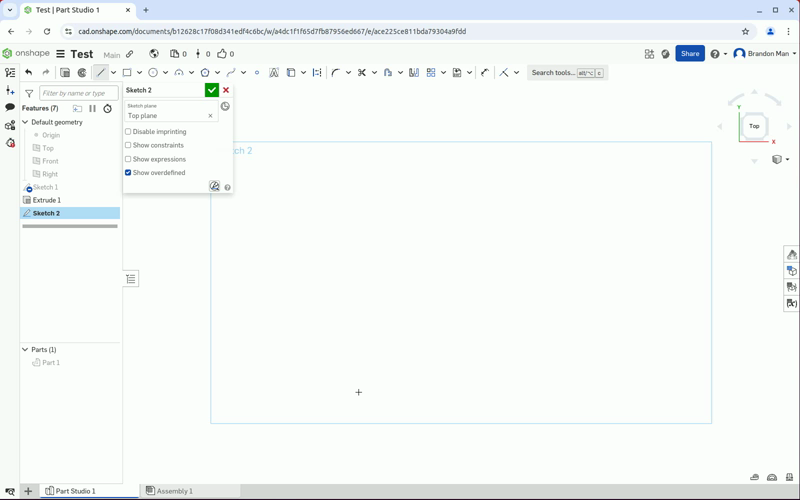
click(358, 391)
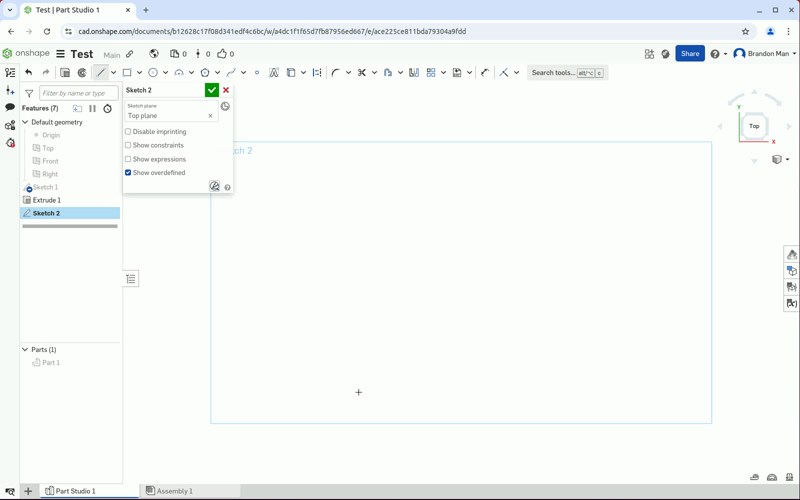
key_up(shift)
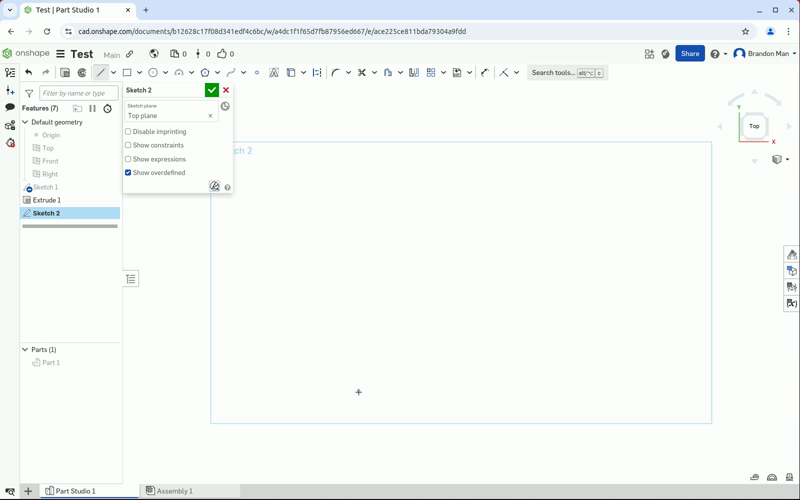
key_down(shift)
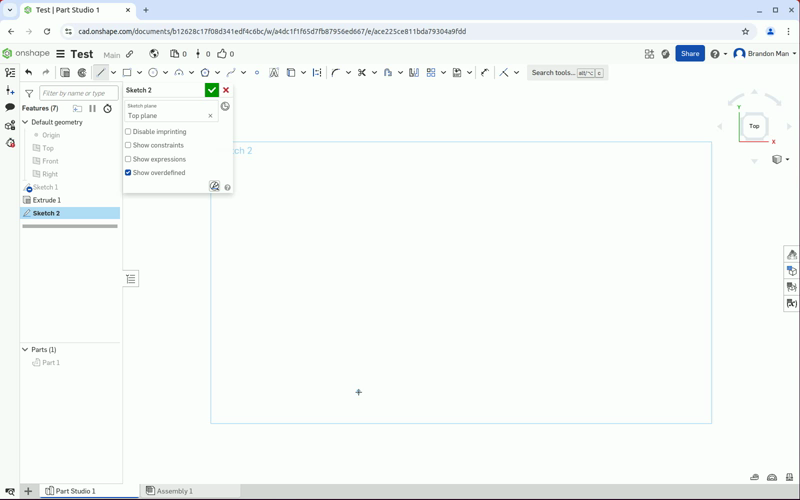
mouse_move(485, 391)
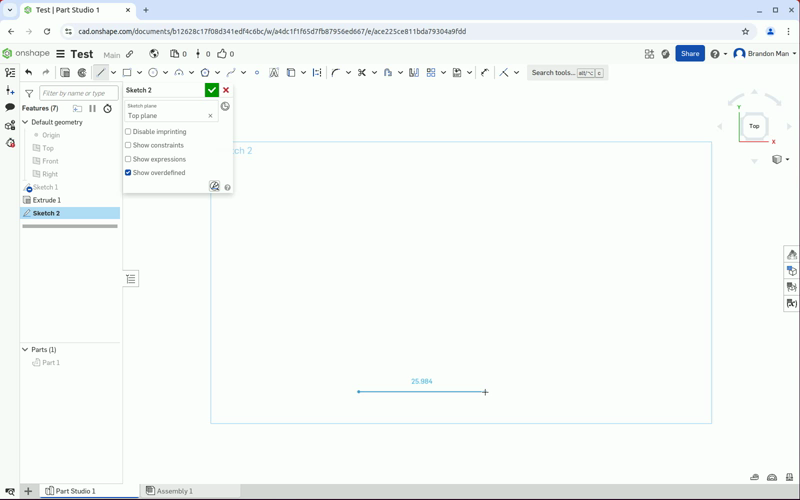
click(485, 391)
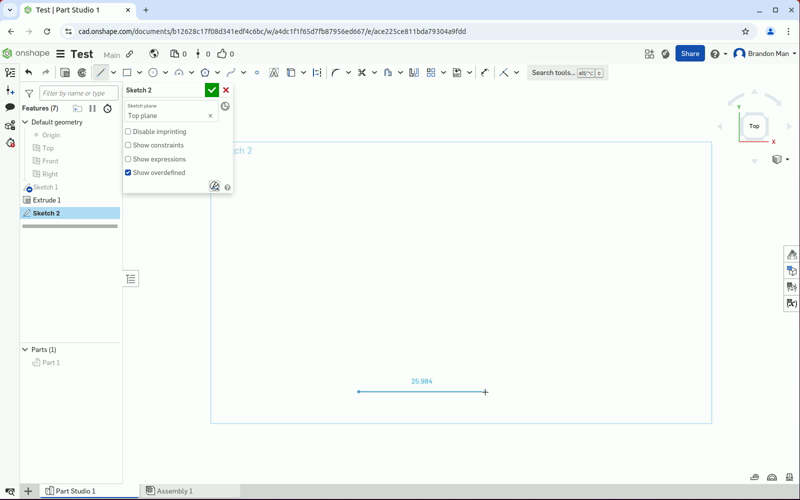
key_up(shift)
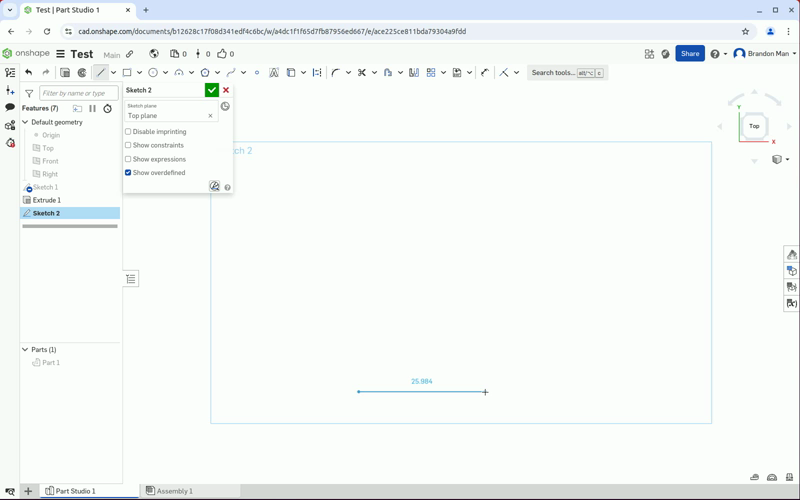
key_down(shift)
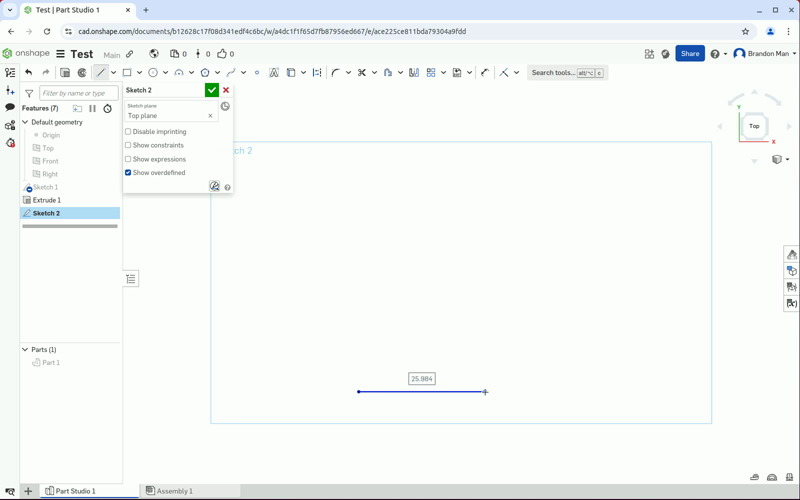
mouse_move(485, 289)
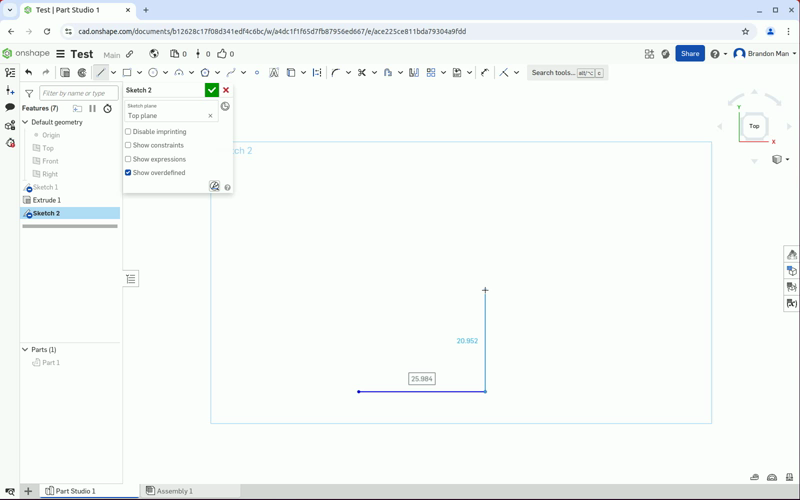
click(485, 289)
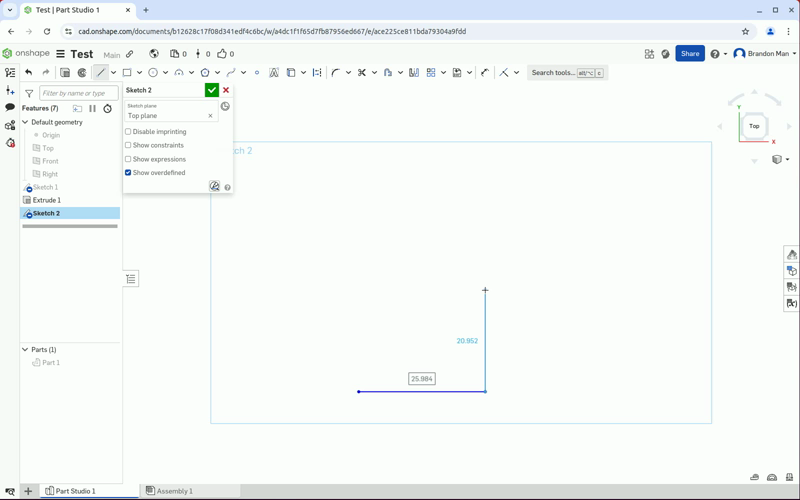
key_up(shift)
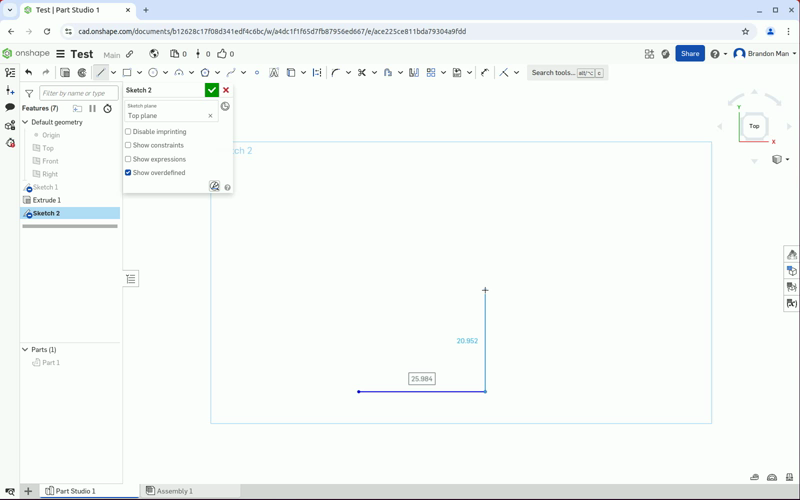
key_down(shift)
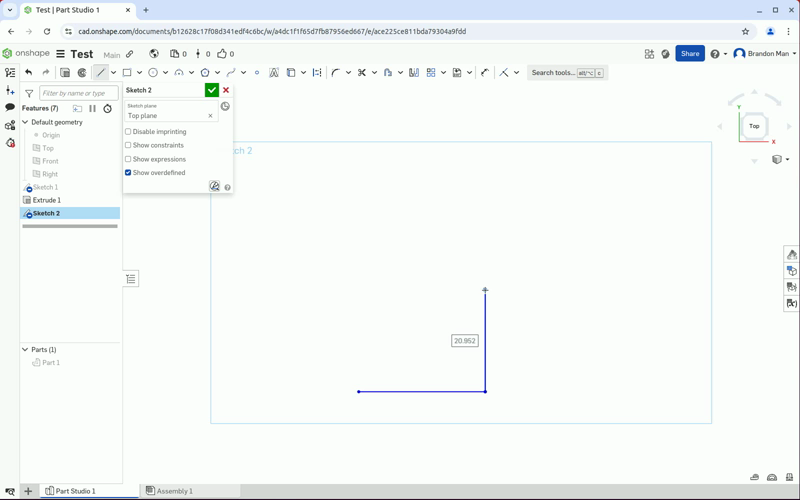
mouse_move(358, 289)
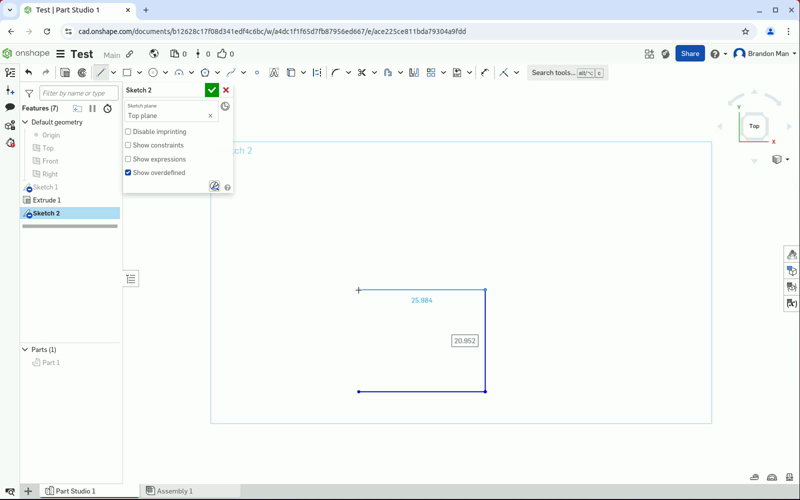
click(358, 289)
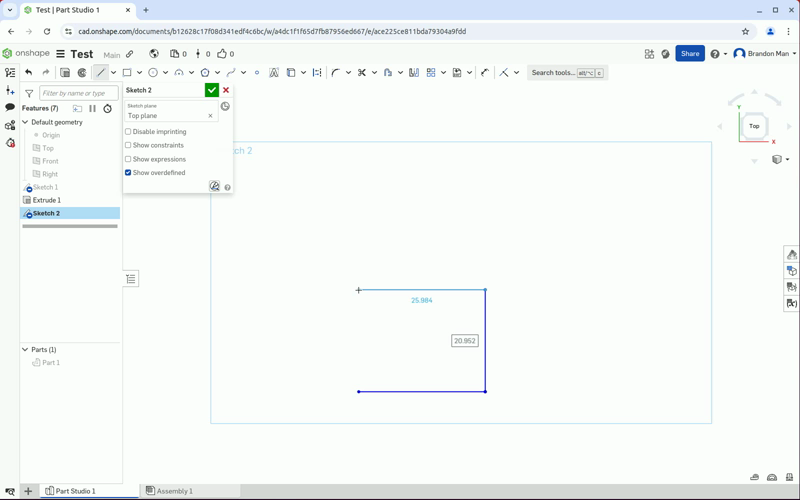
key_up(shift)
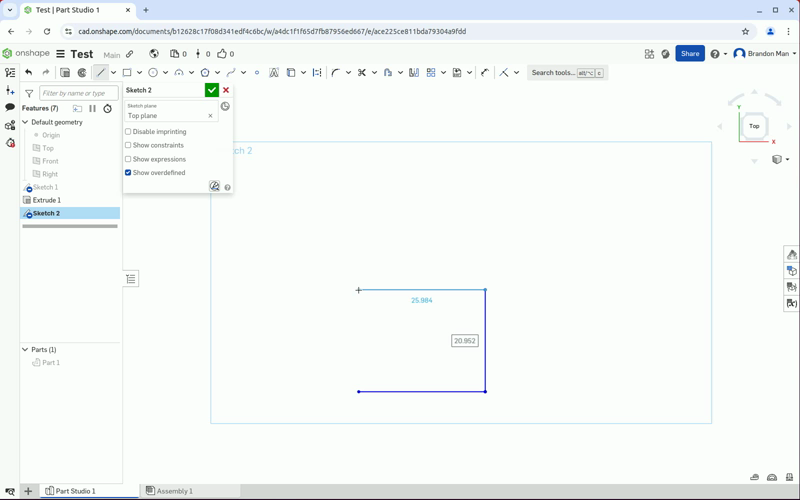
key_down(shift)
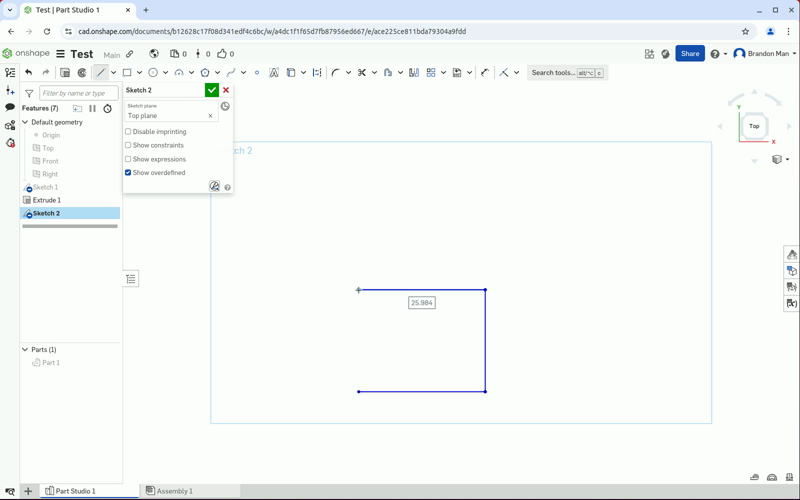
mouse_move(358, 391)
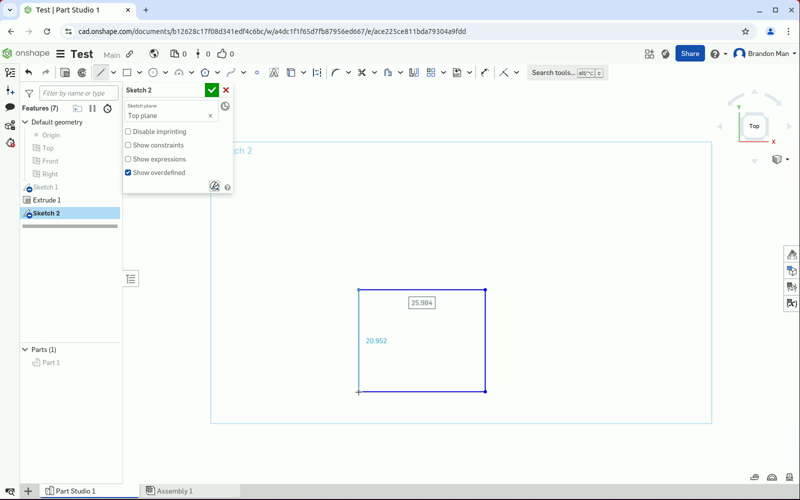
key_up(shift)
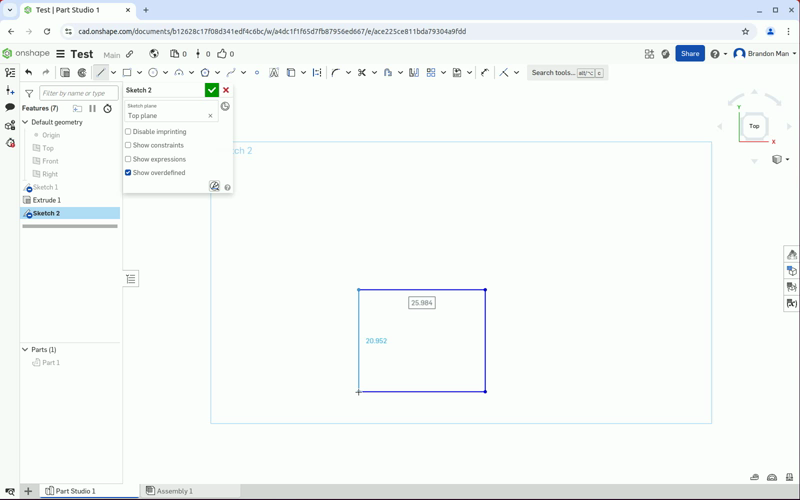
click(358, 391)
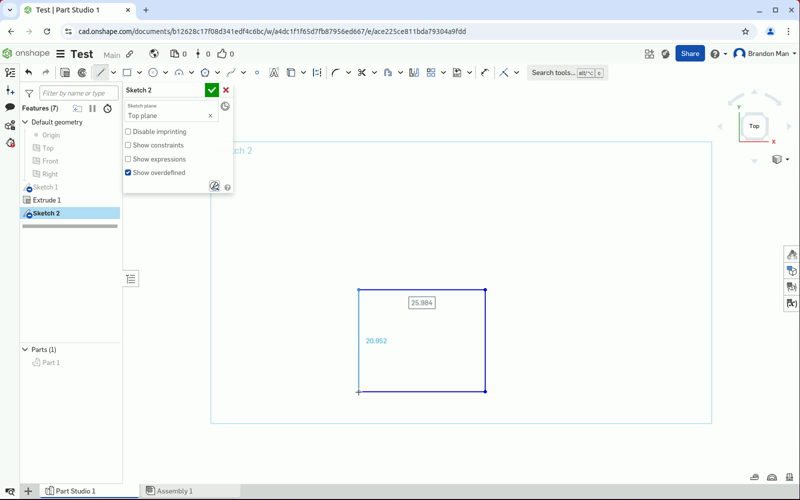
key(esc)
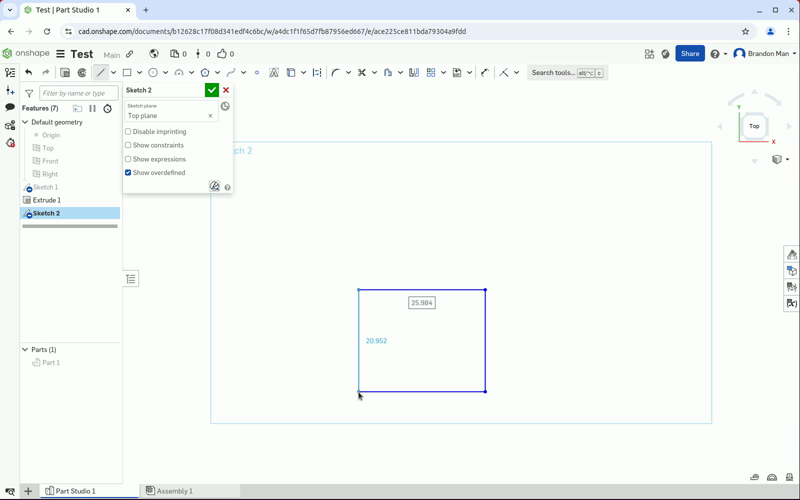
key(c)
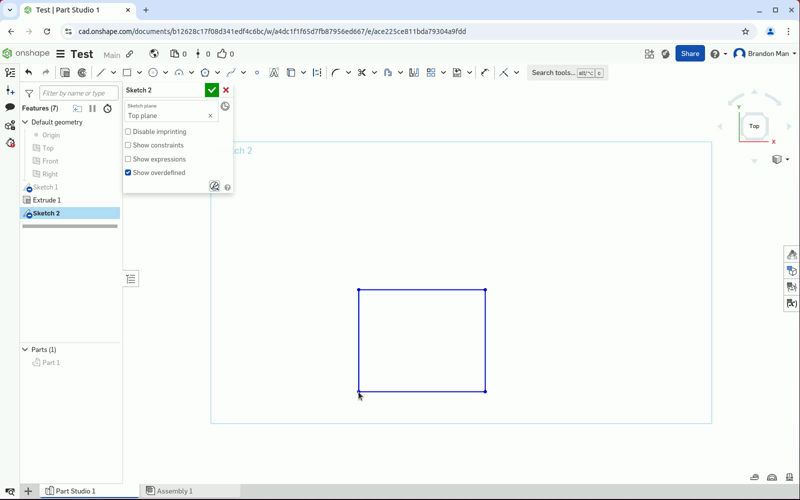
key_down(shift)
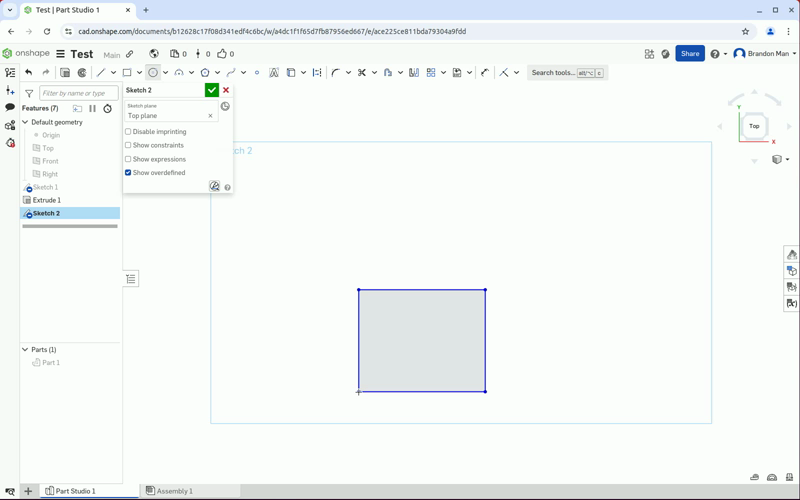
mouse_move(418, 341)
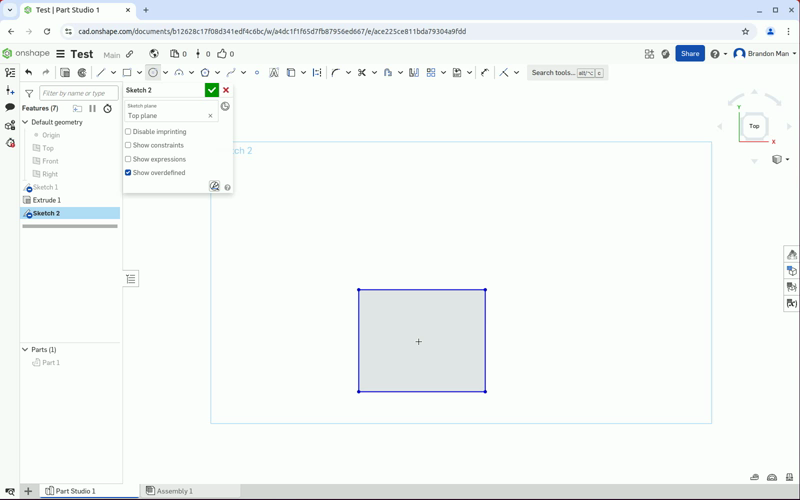
click(418, 341)
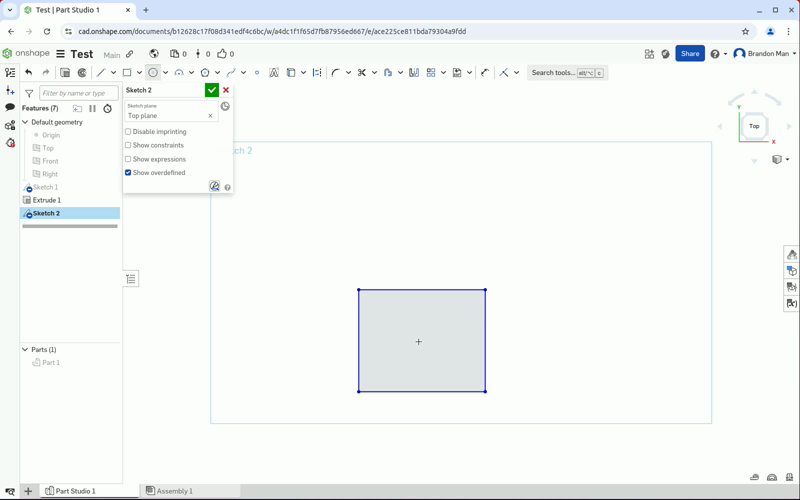
key_up(shift)
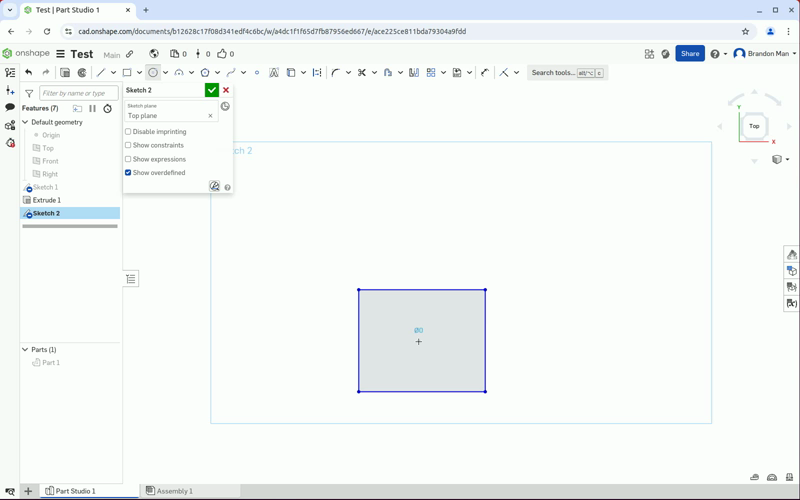
mouse_move(437, 341)
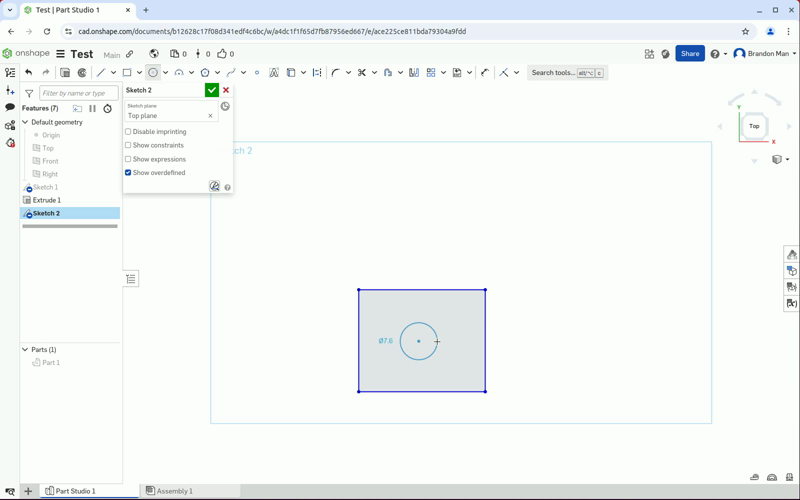
click(437, 341)
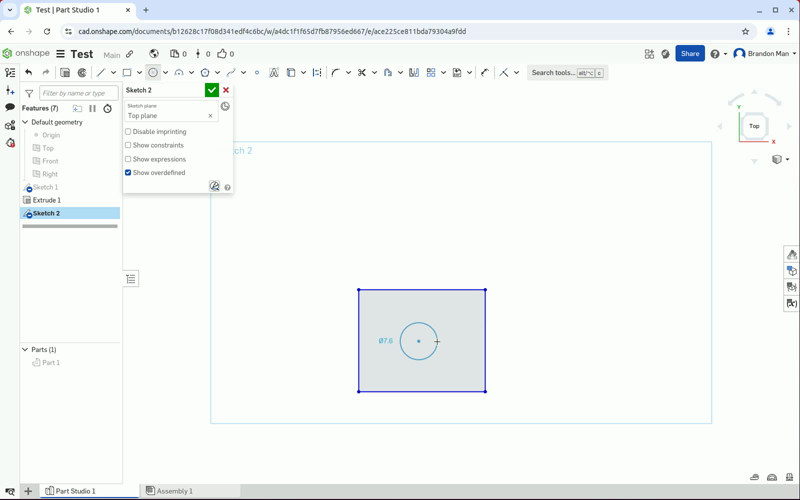
key(esc)
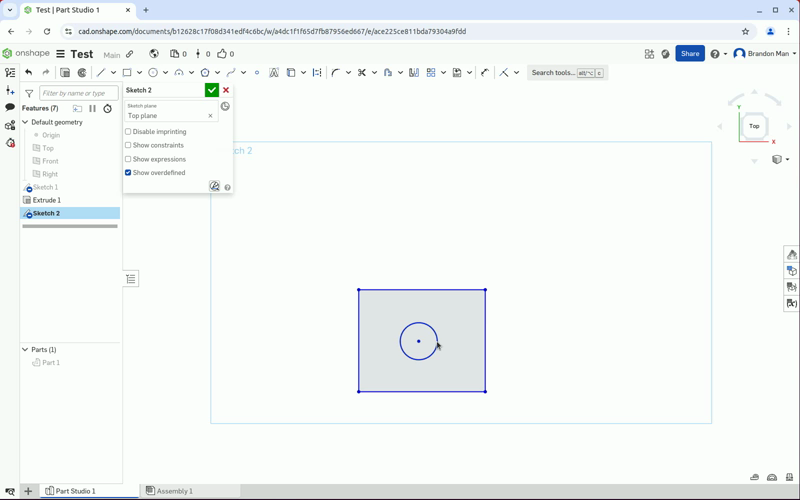
mouse_move(418, 372)
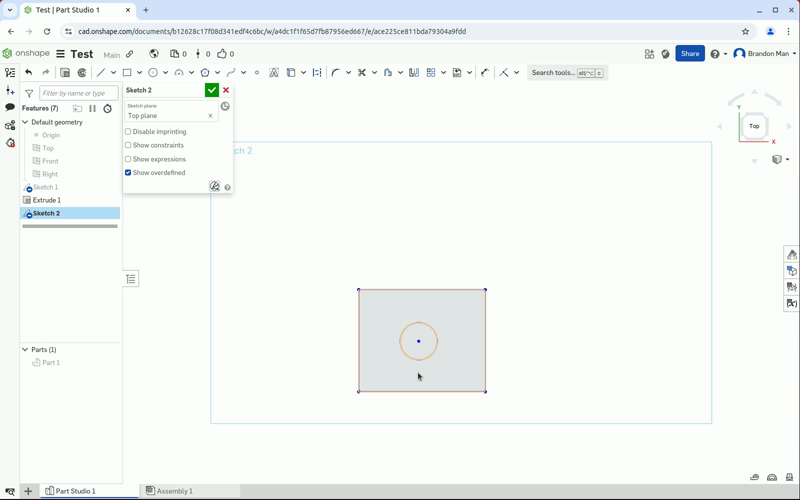
click(418, 372)
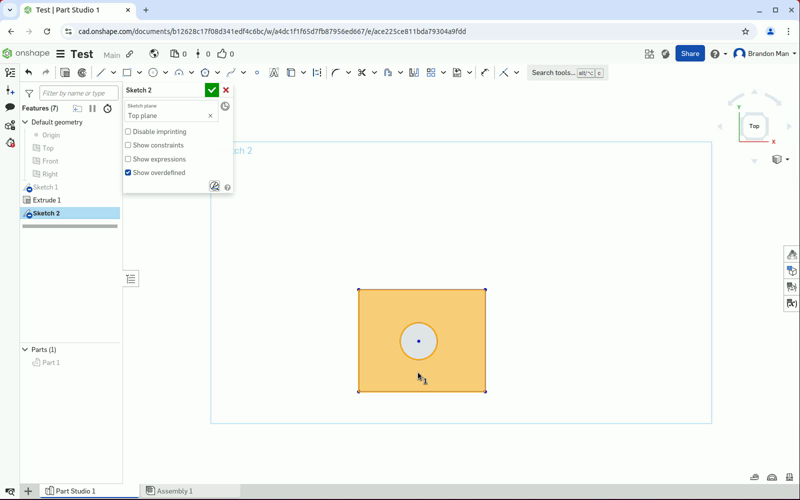
mouse_move(73, 352)
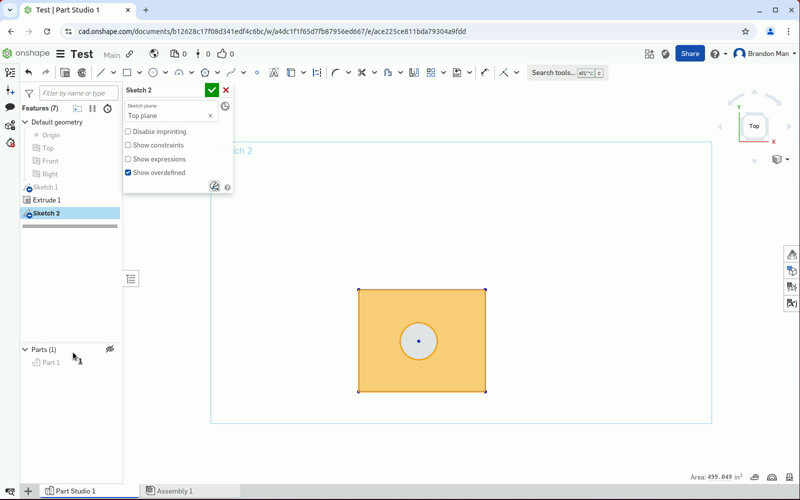
key(shift+y)
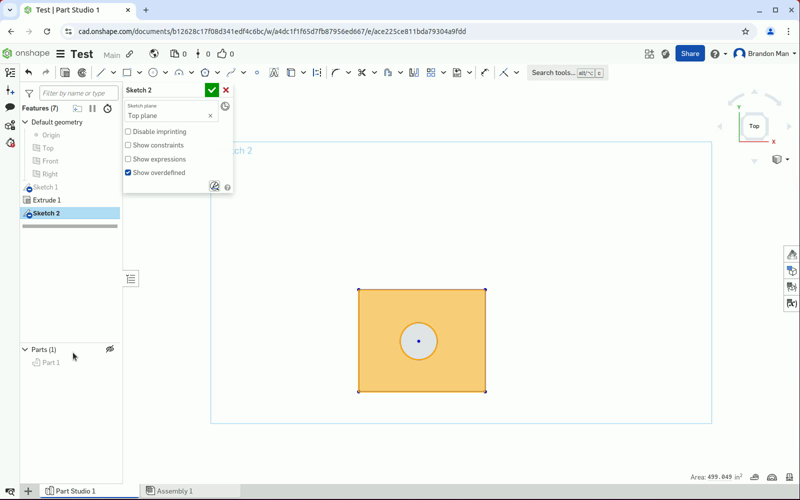
key(shift+e)
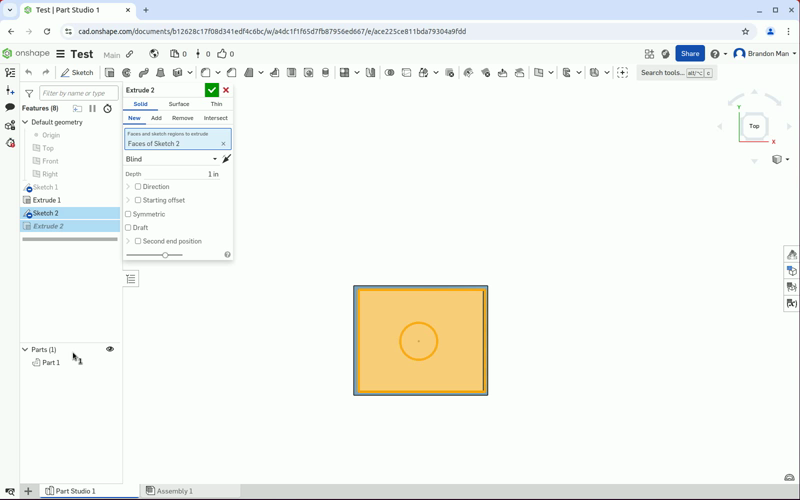
mouse_move(143, 106)
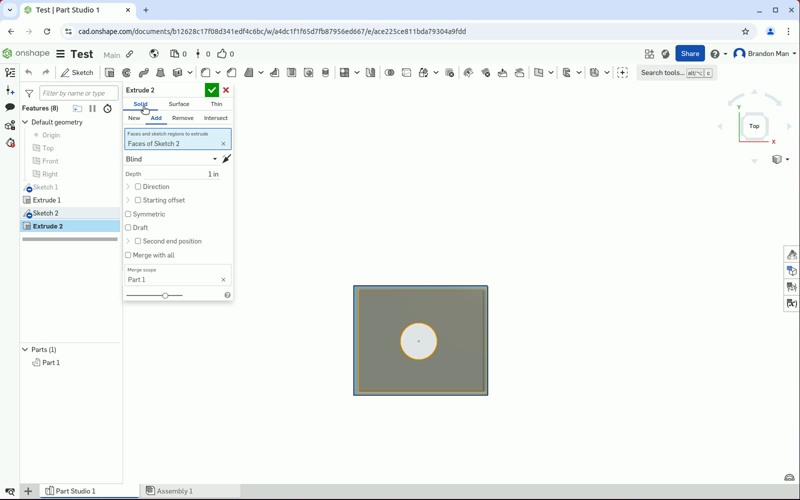
click(143, 106)
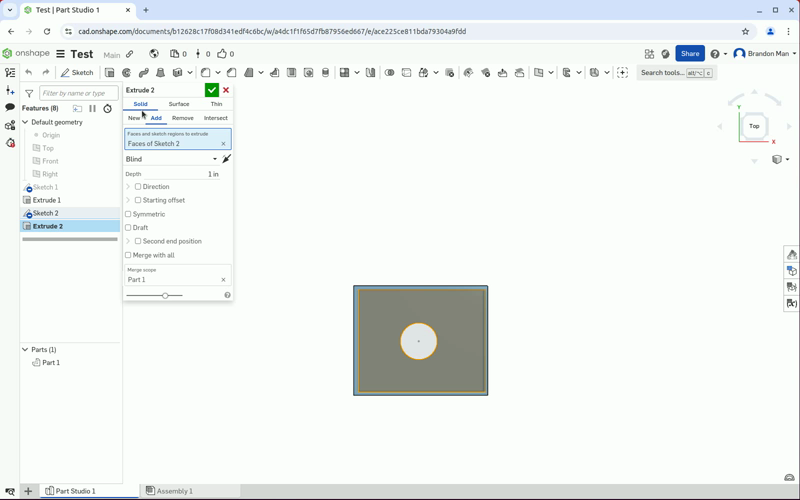
mouse_move(137, 120)
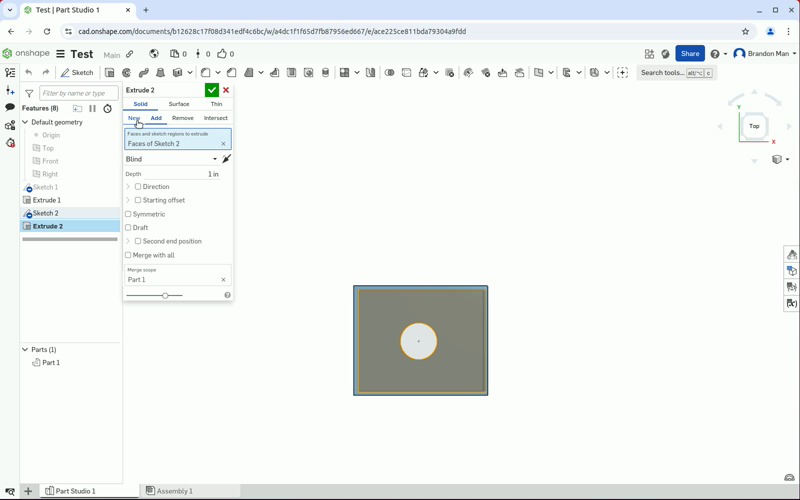
click(137, 120)
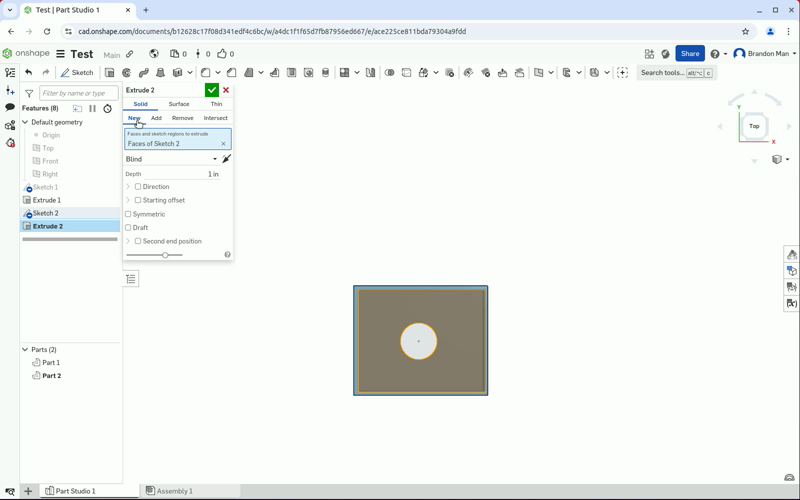
key(tab, 4)
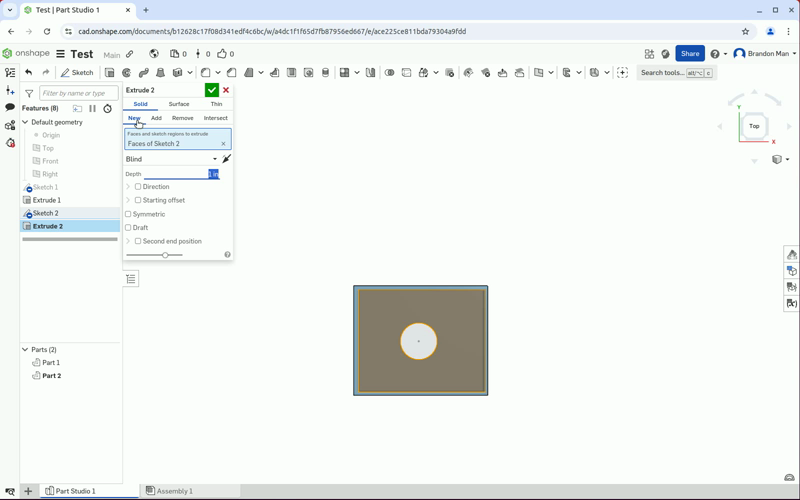
text(1.685)
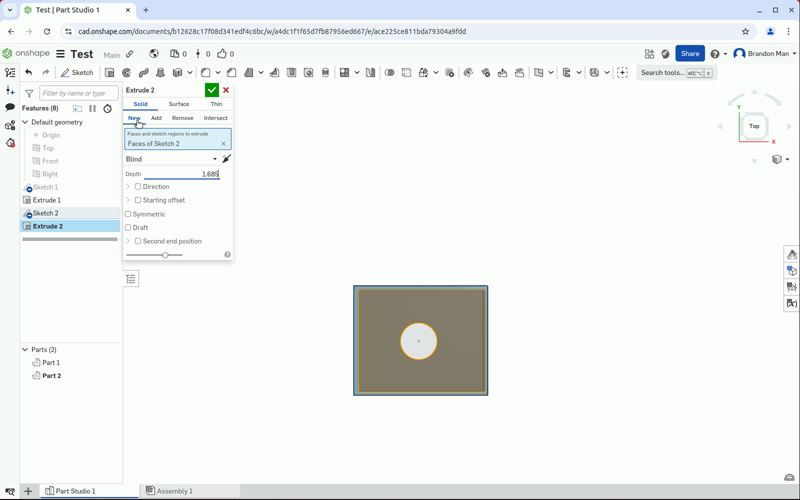
key(enter)
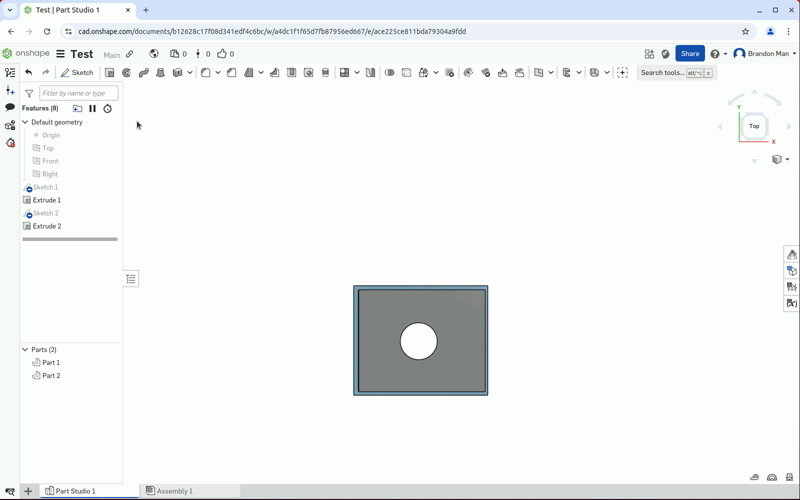
key(shift+h)
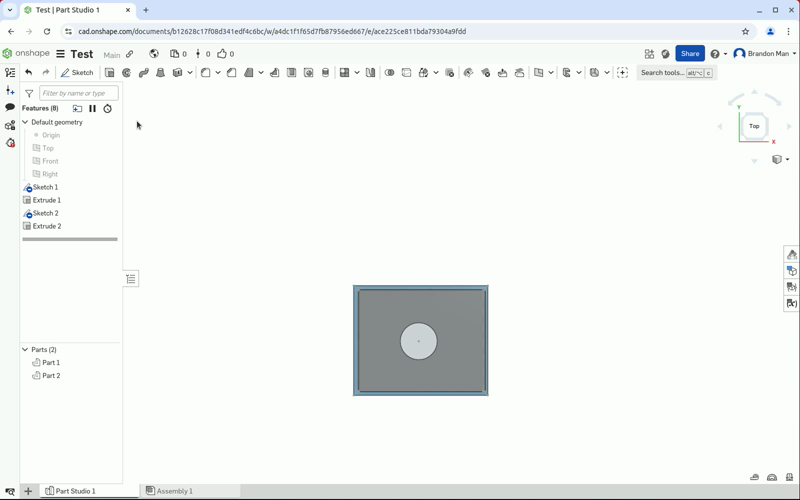
key(shift+h)
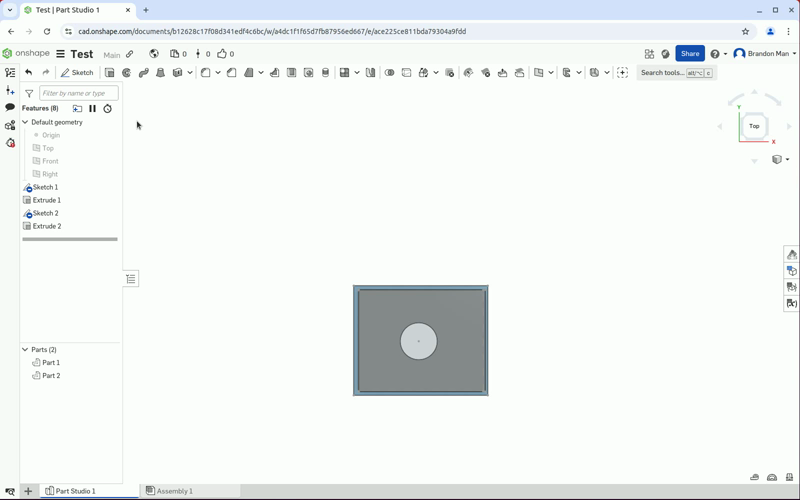
key(shift+7)
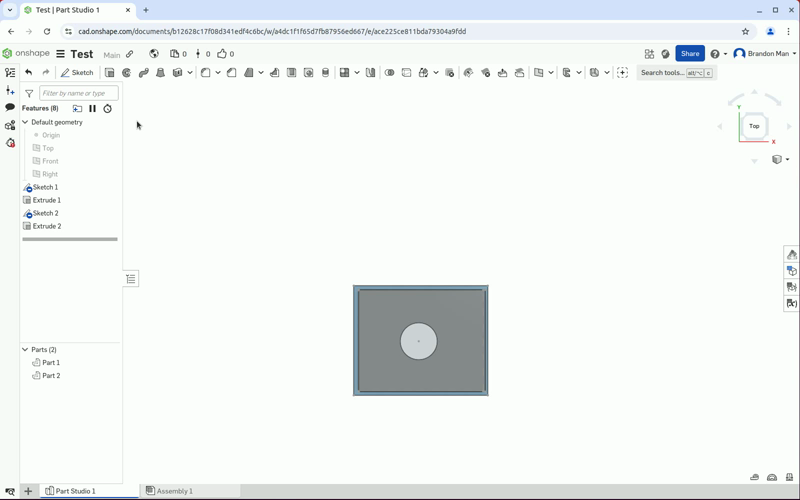
key(up, 3)
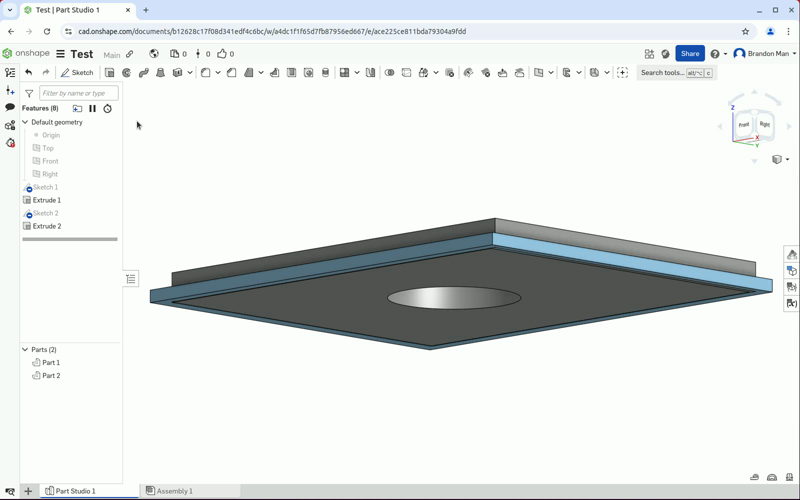
key(left, 3)
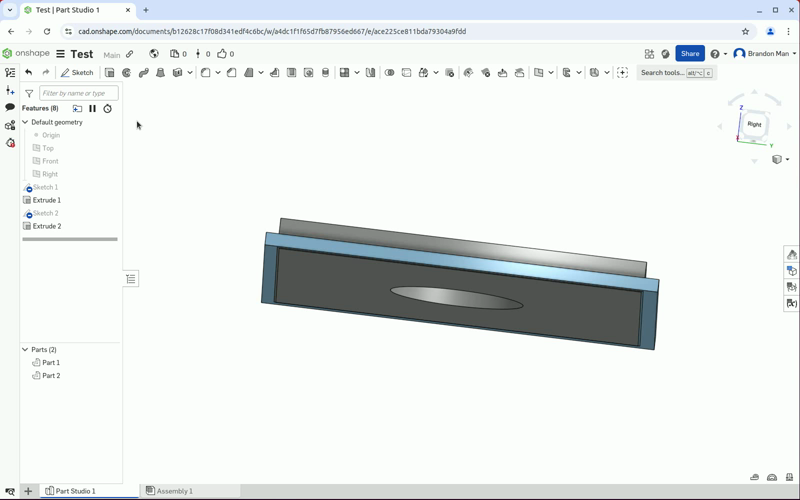
key(right, 3)
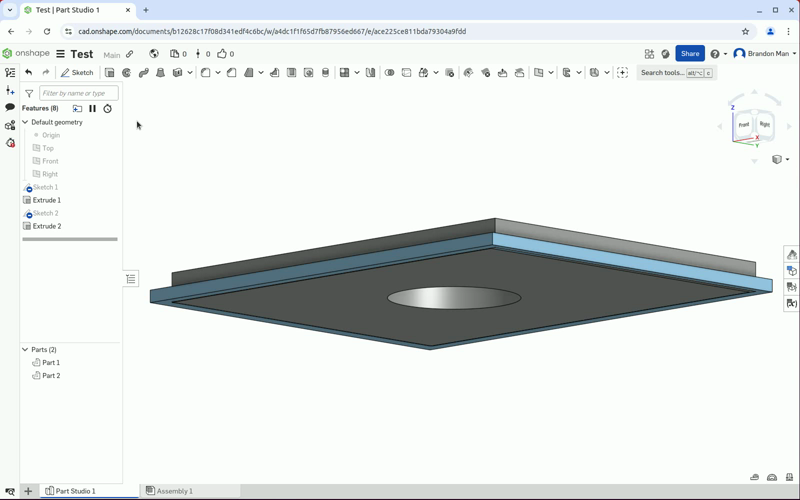
key(down, 3)
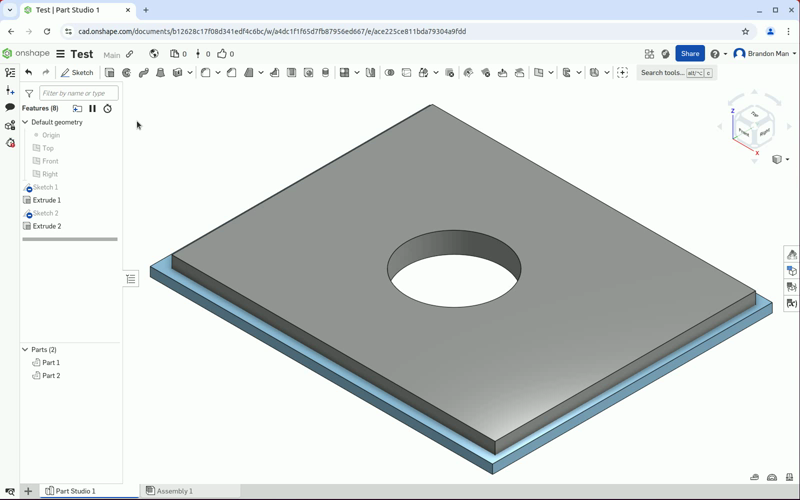
mouse_move(73, 189)
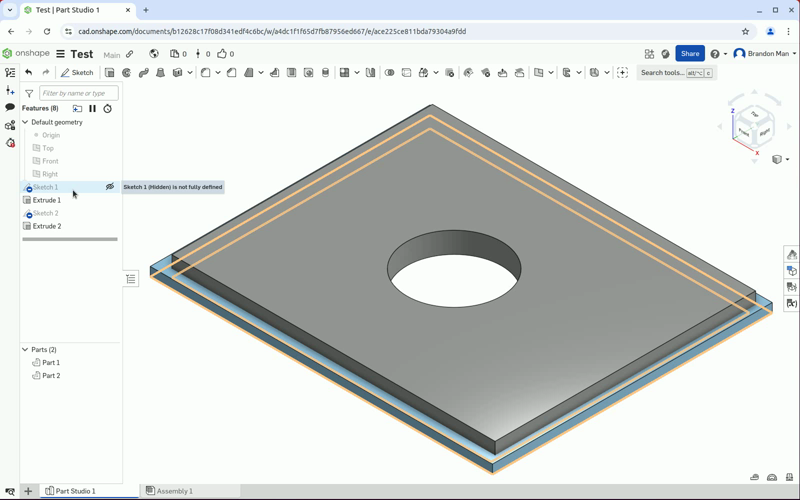
click(73, 189)